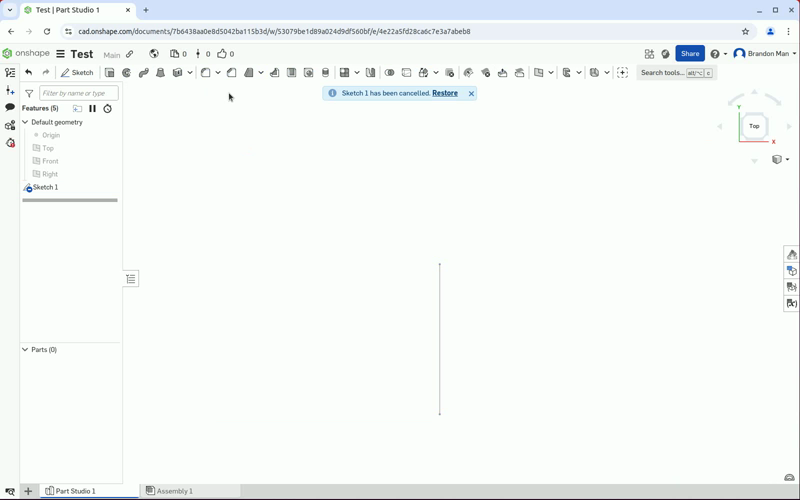
key(shift+h)
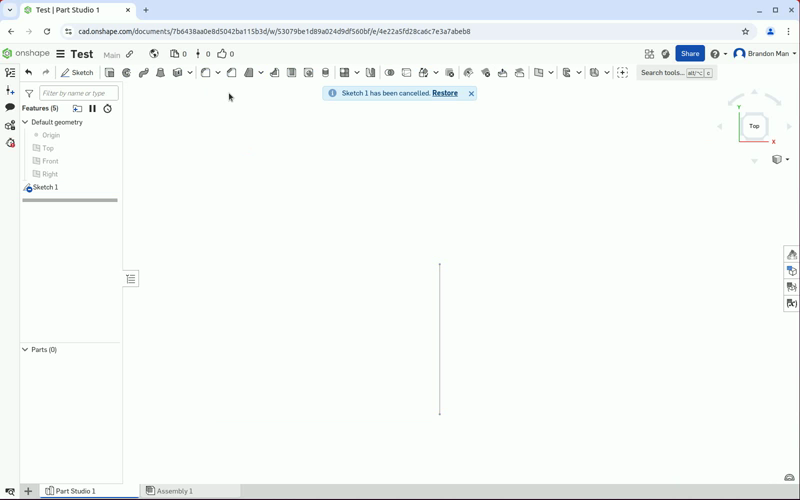
key(shift+s)
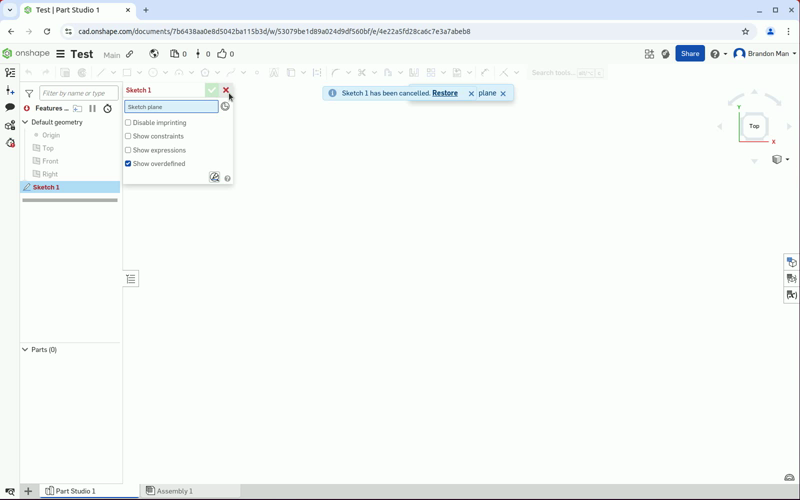
mouse_move(73, 150)
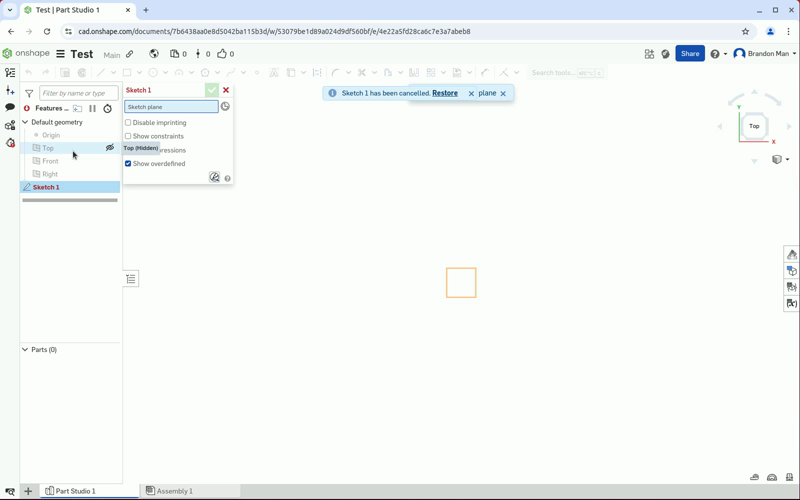
click(73, 150)
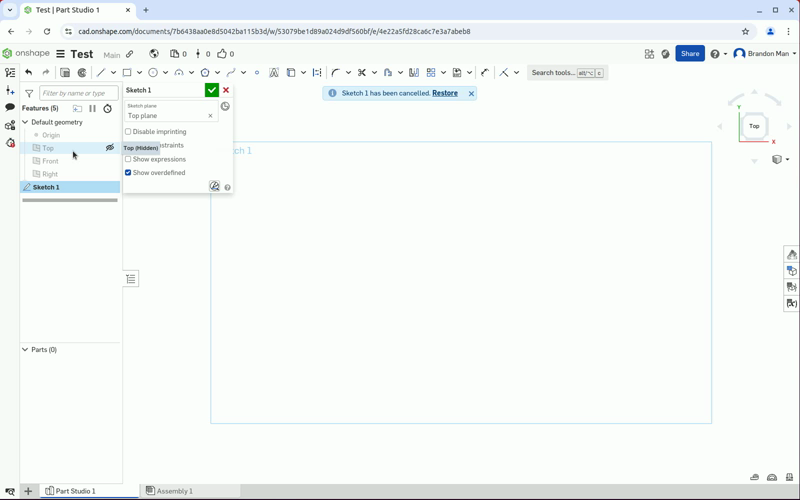
mouse_move(73, 352)
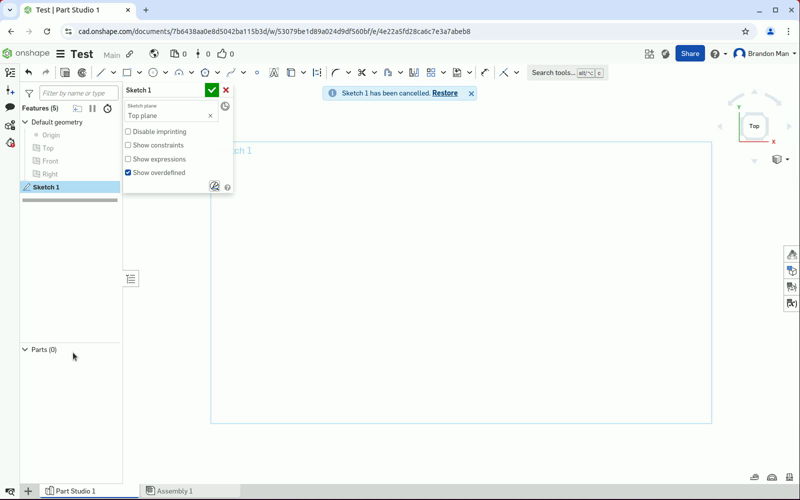
key(y)
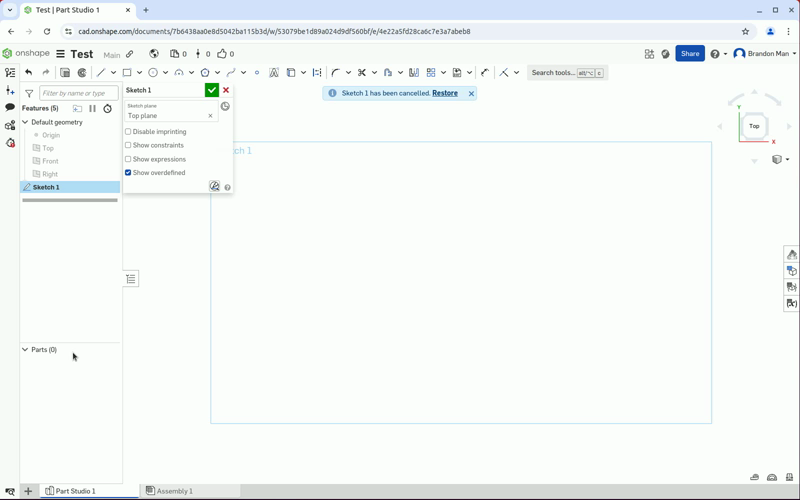
key(c)
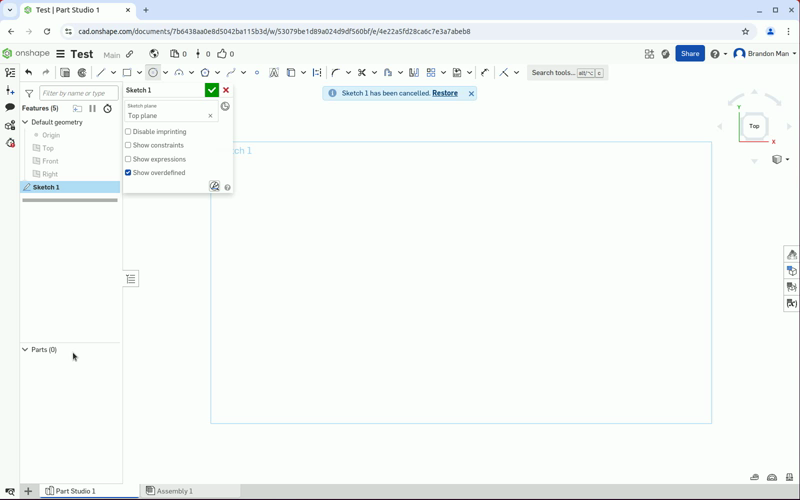
key_down(shift)
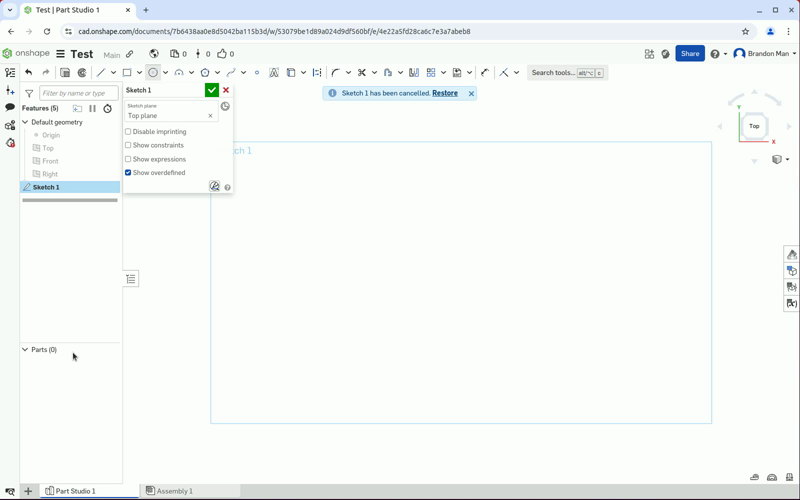
mouse_move(460, 282)
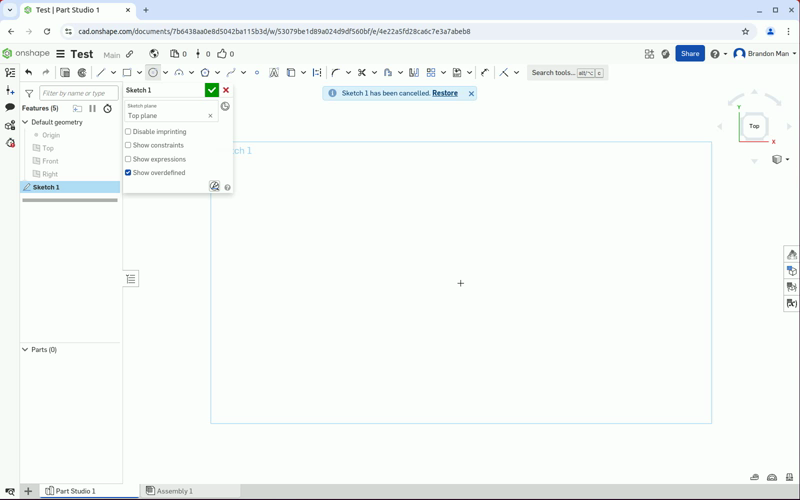
click(460, 282)
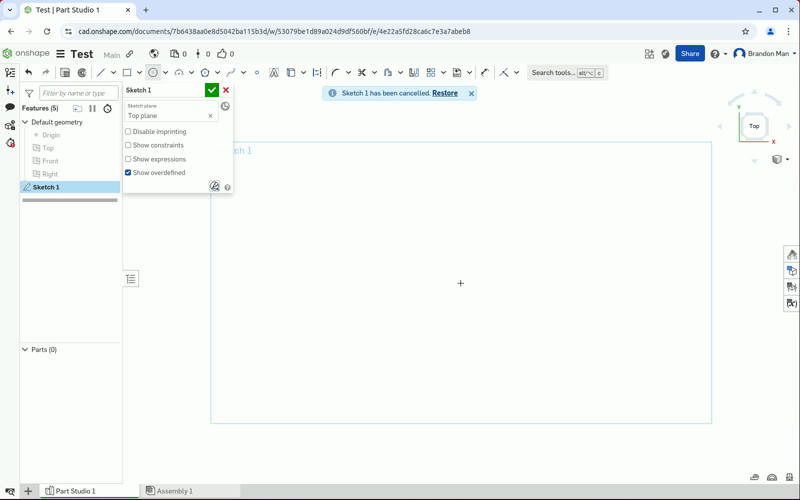
key_up(shift)
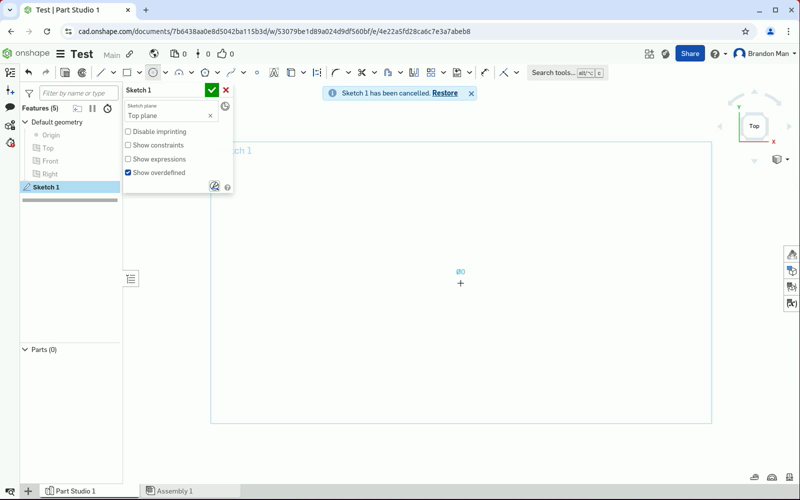
mouse_move(471, 282)
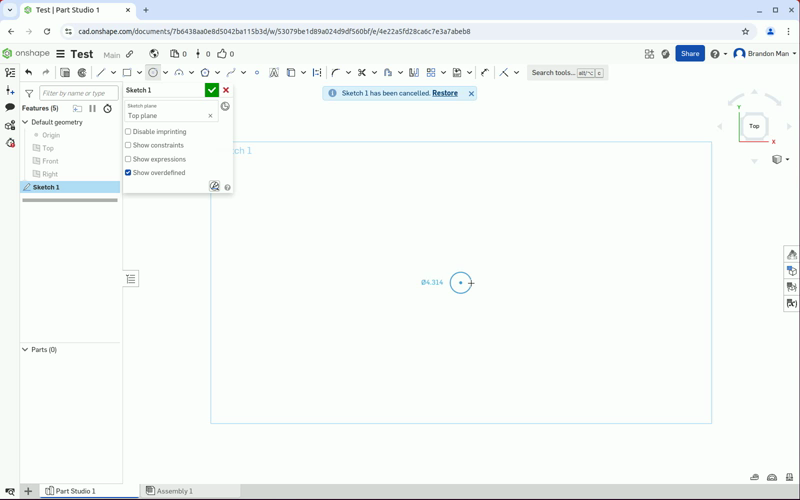
click(471, 282)
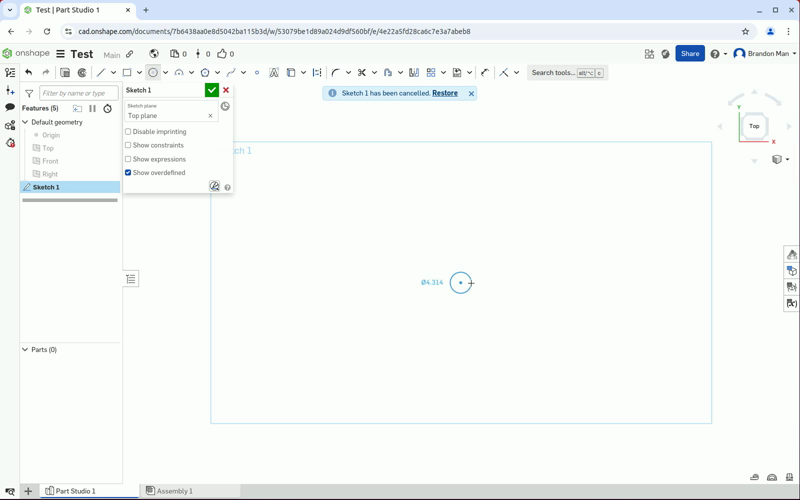
key(esc)
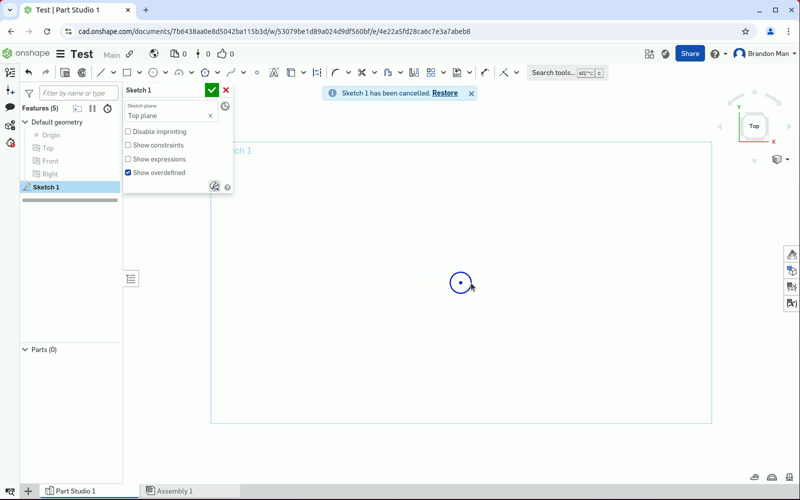
mouse_move(462, 283)
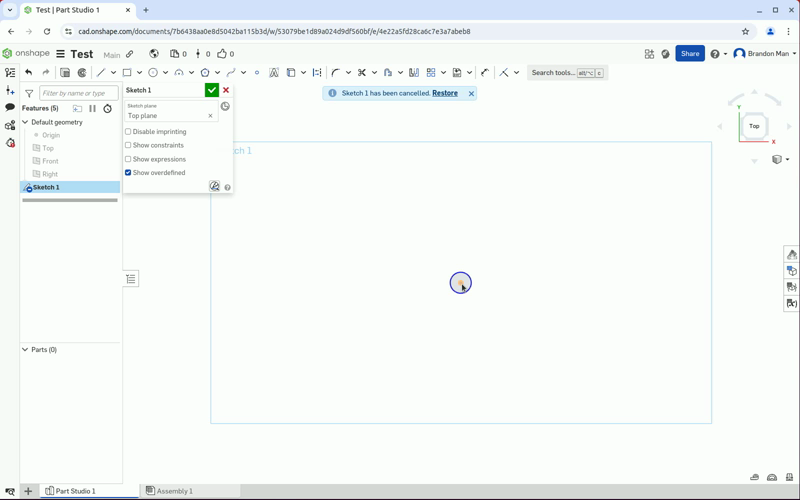
scroll(6)
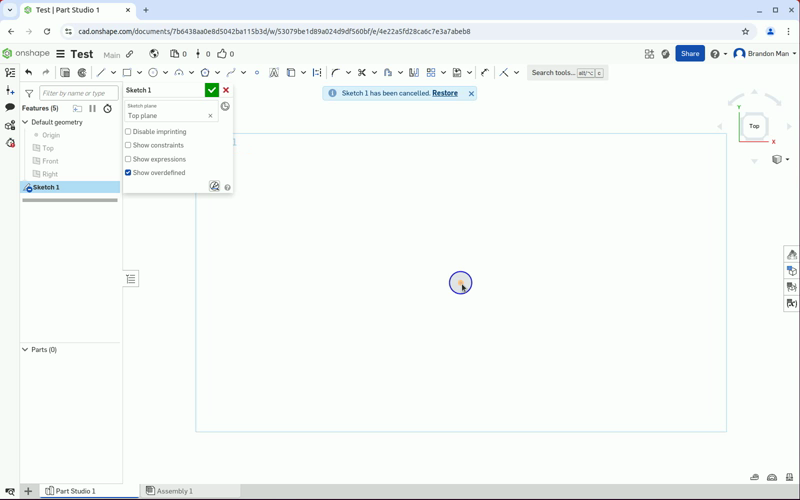
scroll(6)
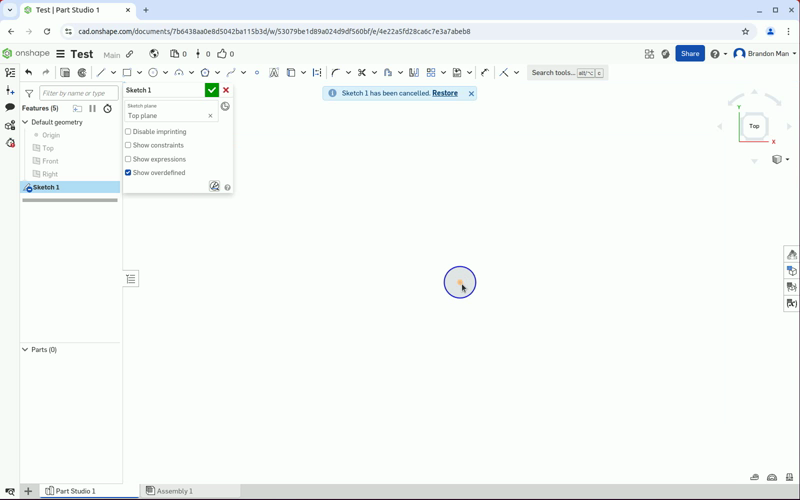
scroll(6)
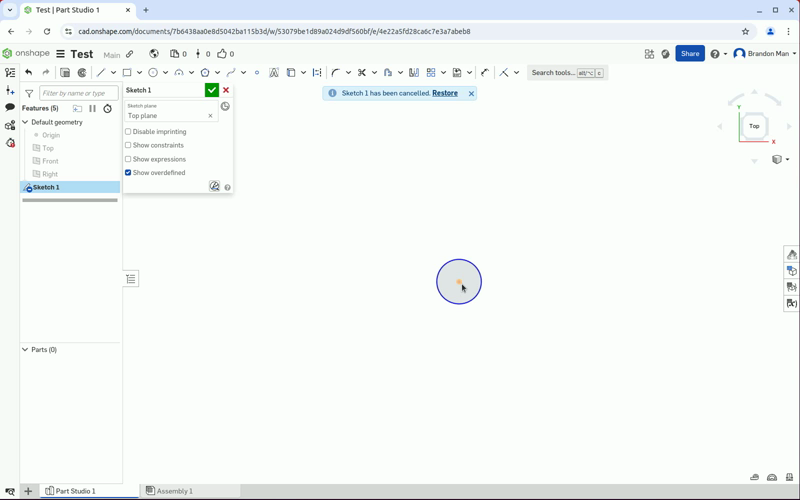
scroll(6)
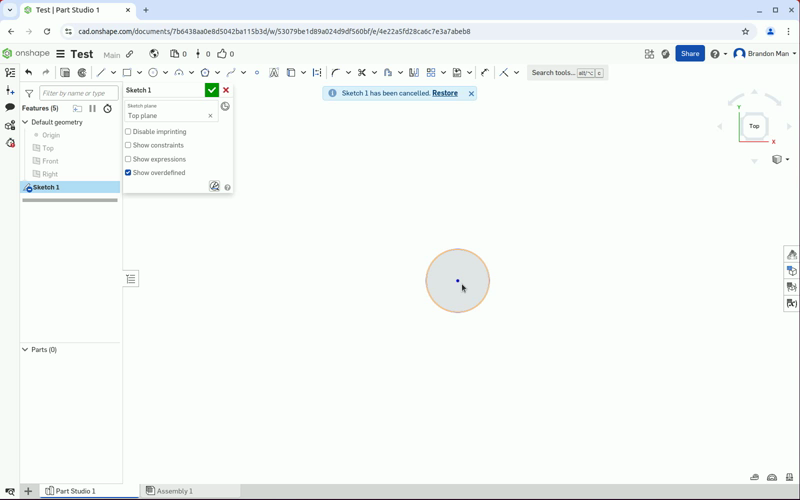
scroll(6)
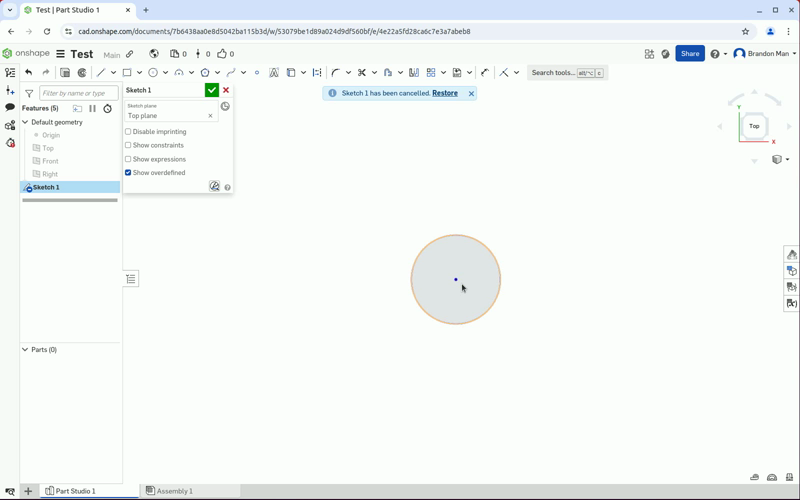
scroll(6)
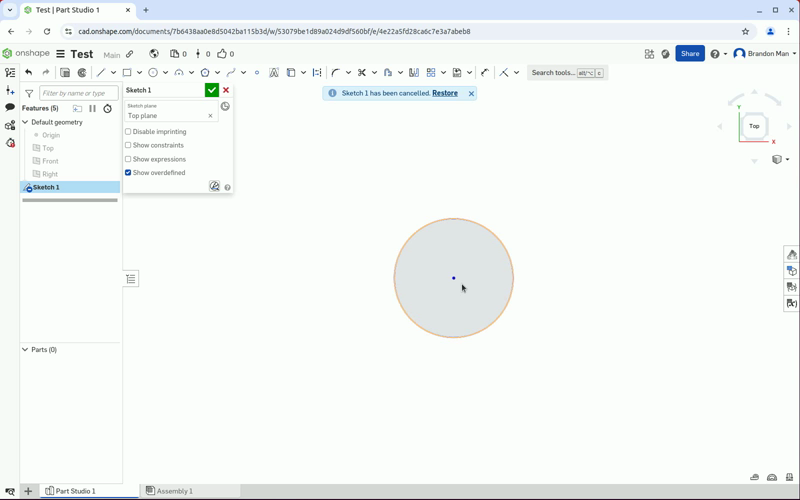
scroll(6)
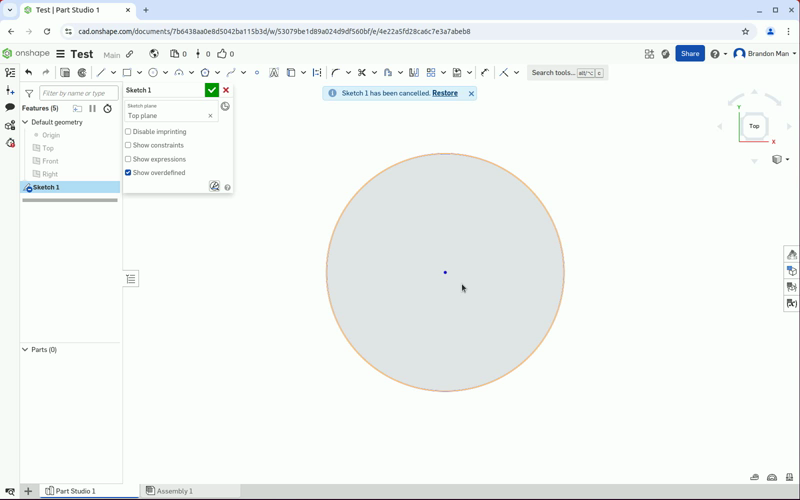
click(462, 283)
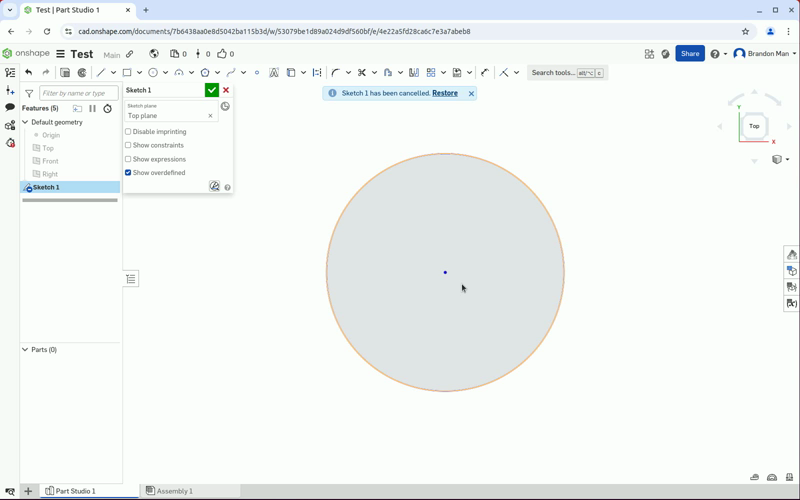
scroll(-6)
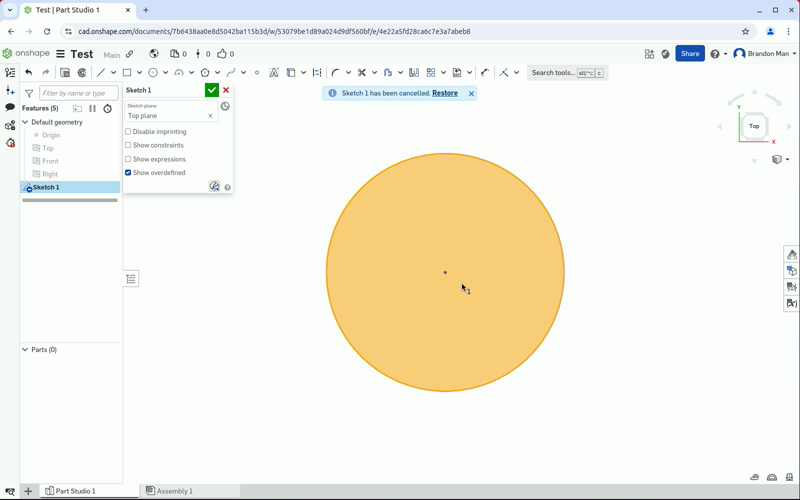
scroll(-6)
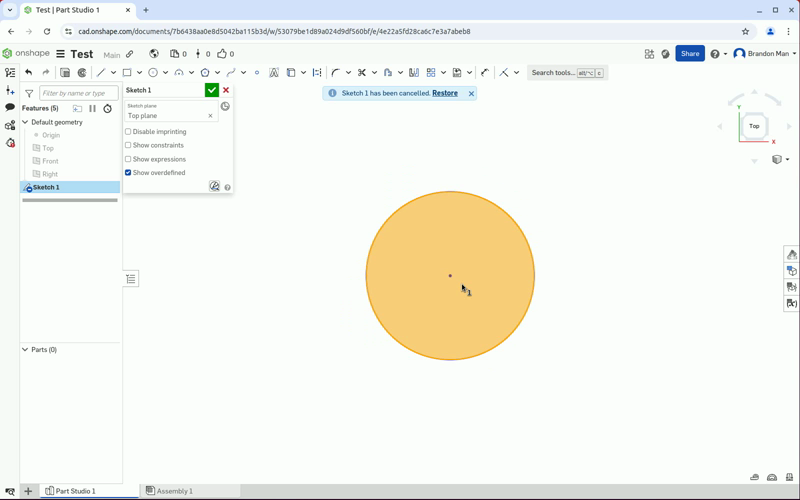
scroll(-6)
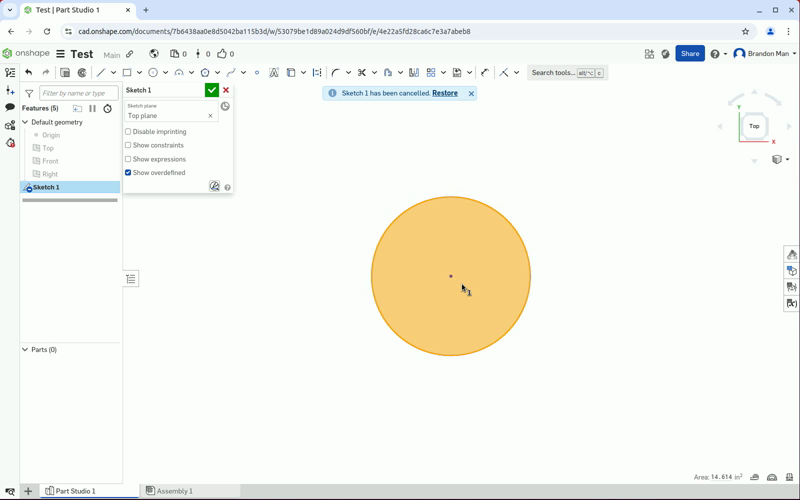
scroll(-6)
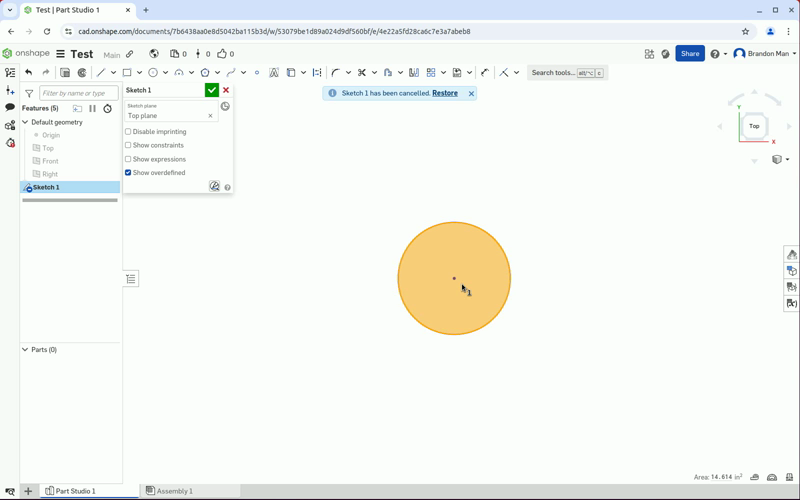
scroll(-6)
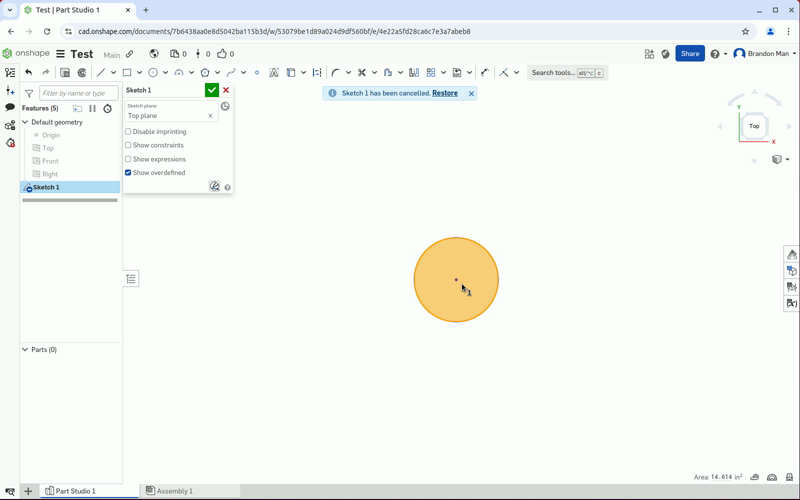
scroll(-6)
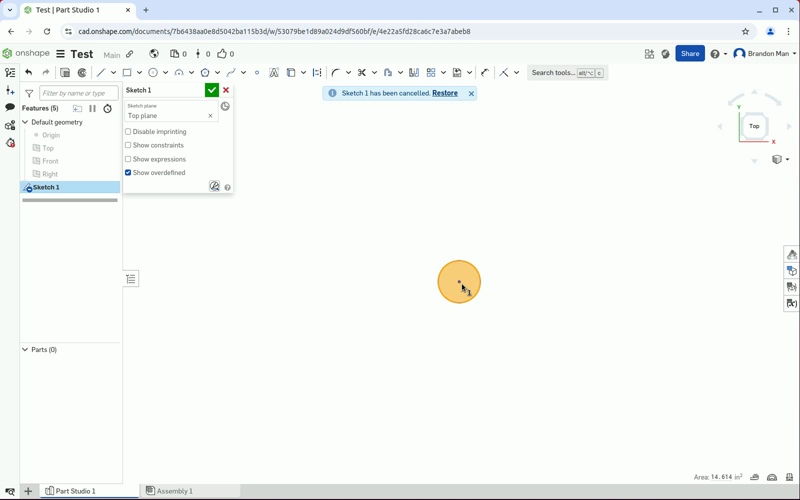
scroll(-6)
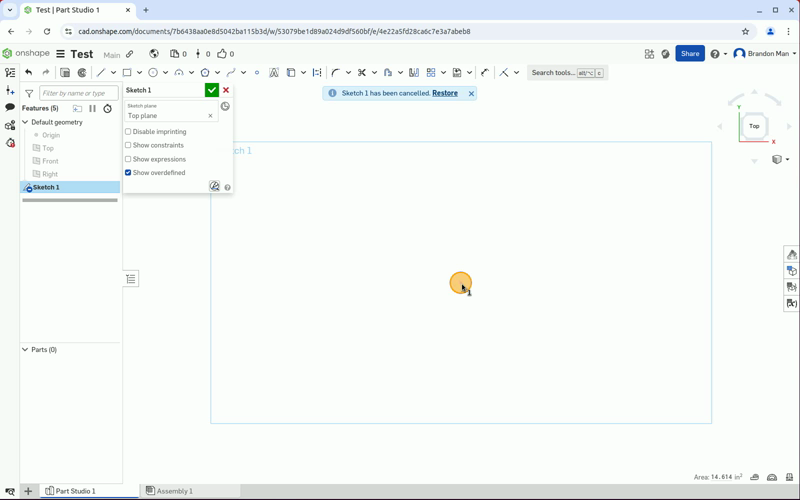
mouse_move(73, 352)
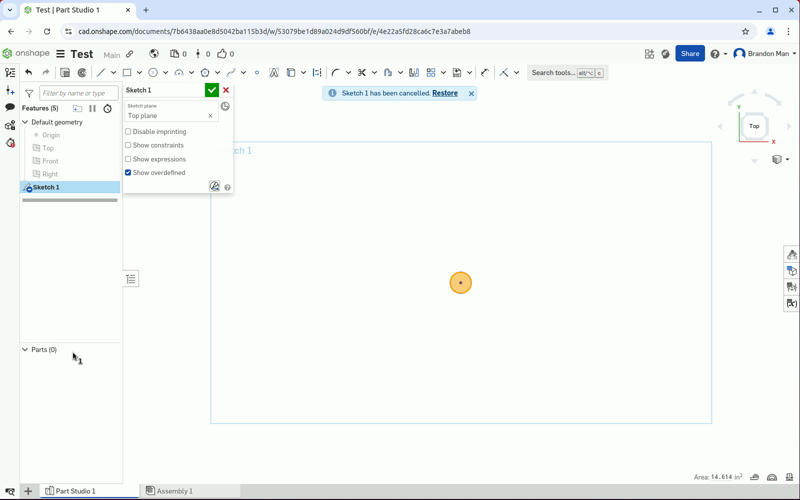
key(shift+y)
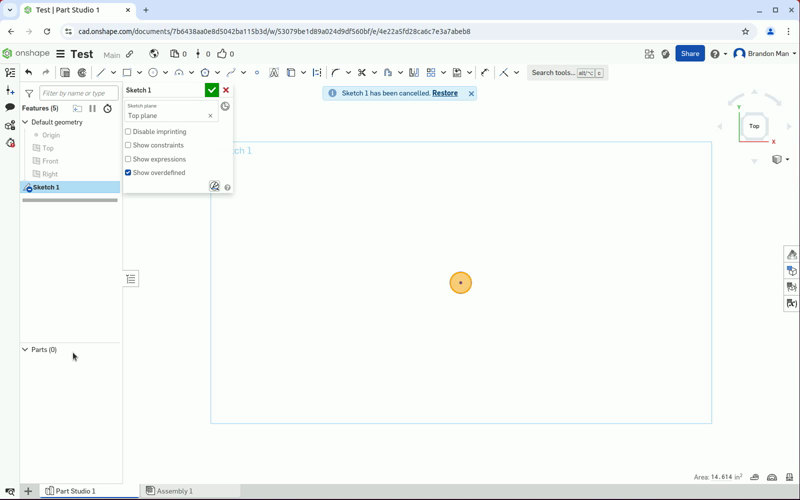
key(shift+e)
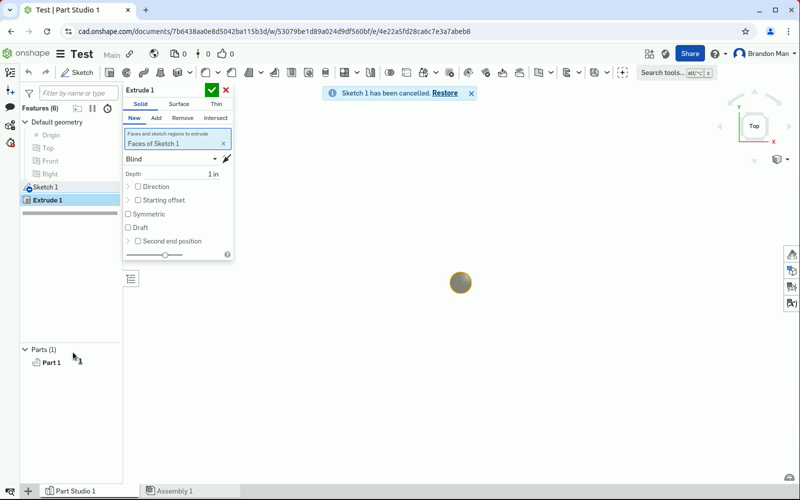
mouse_move(143, 106)
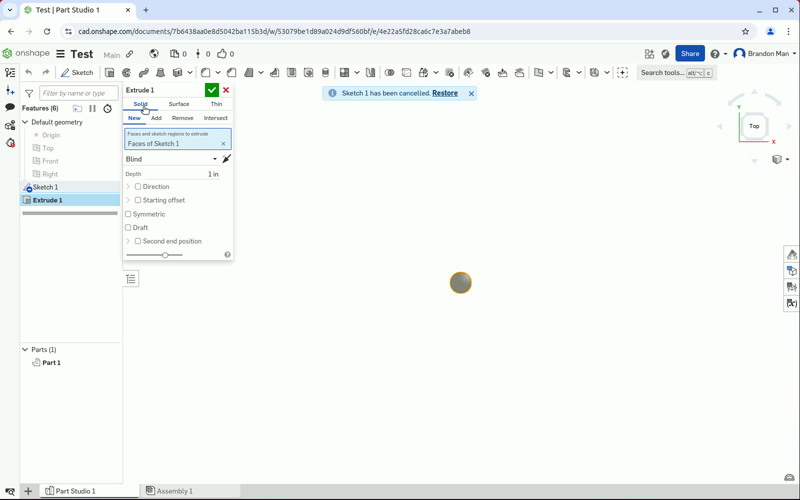
click(143, 106)
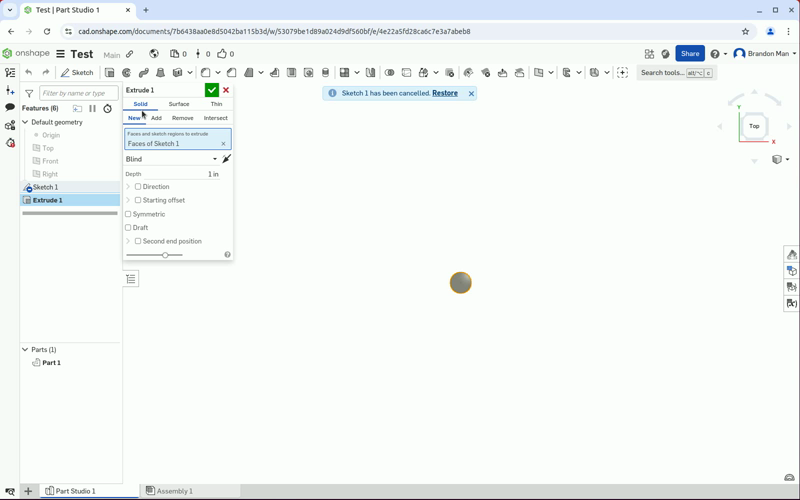
mouse_move(137, 120)
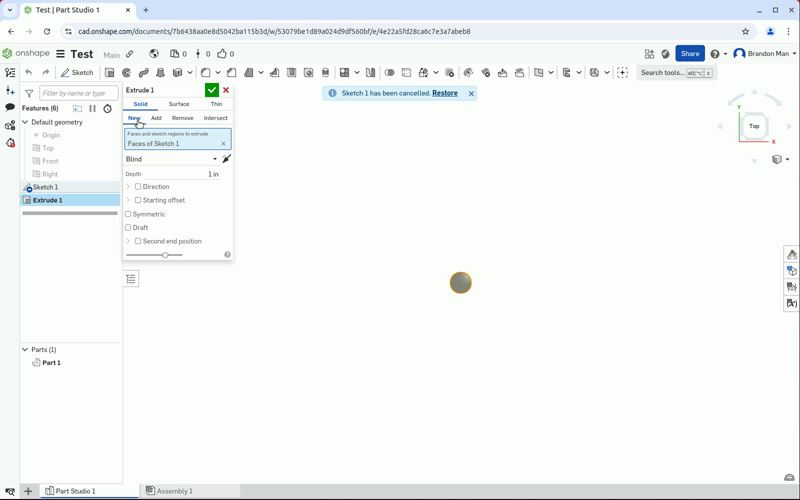
click(137, 120)
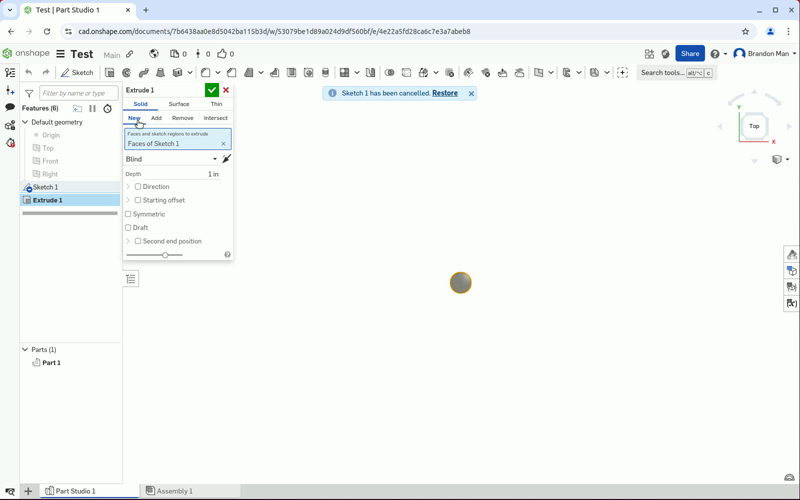
key(tab, 4)
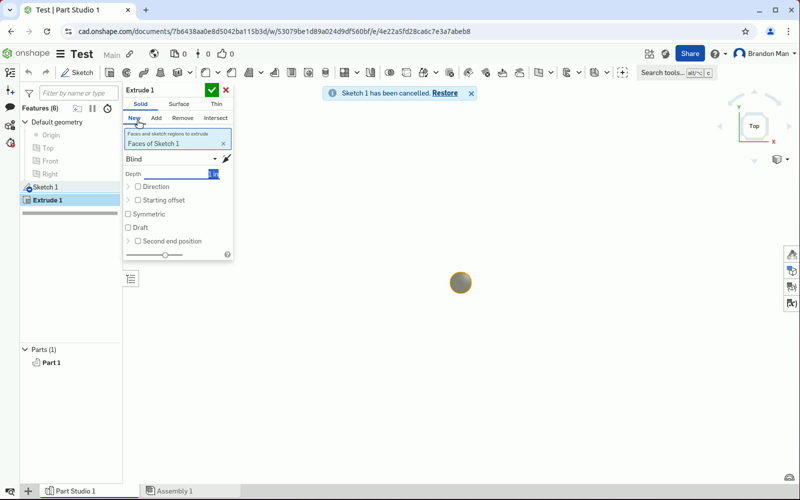
text(6.258)
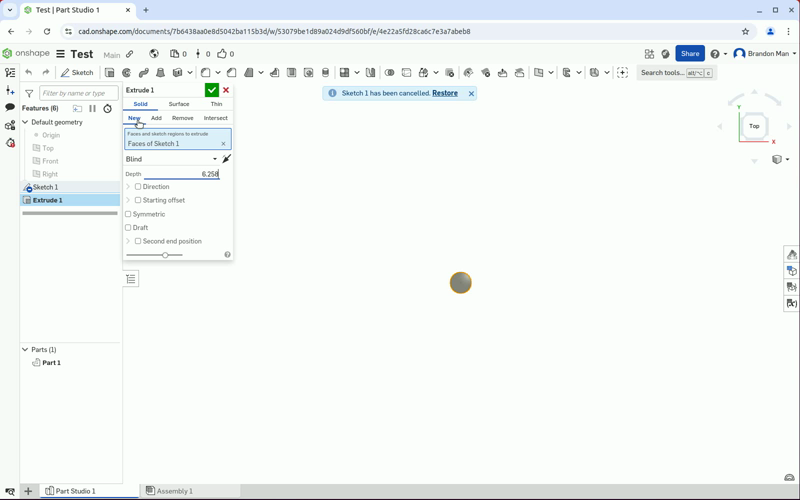
key(enter)
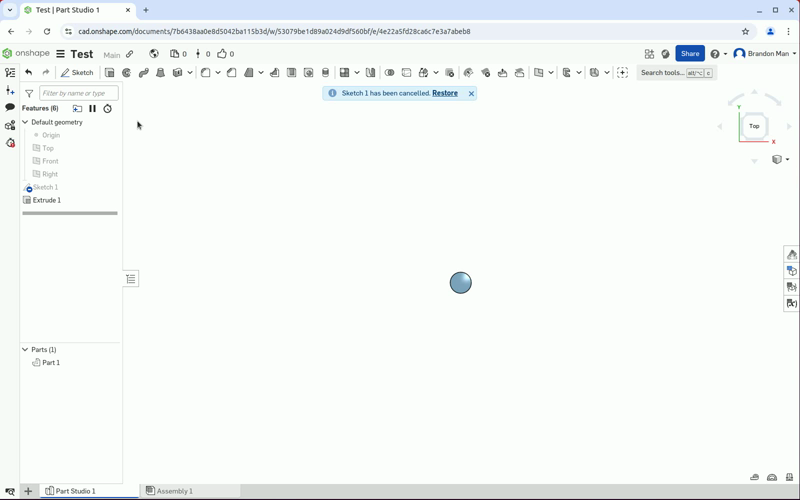
key(shift+h)
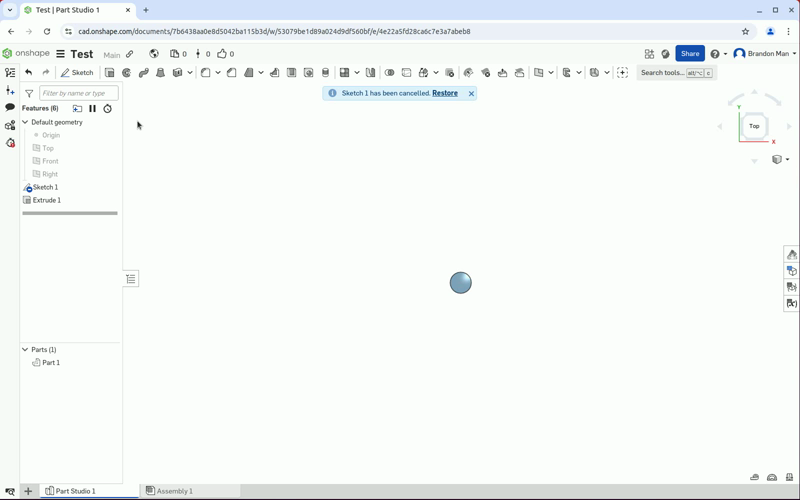
key(shift+h)
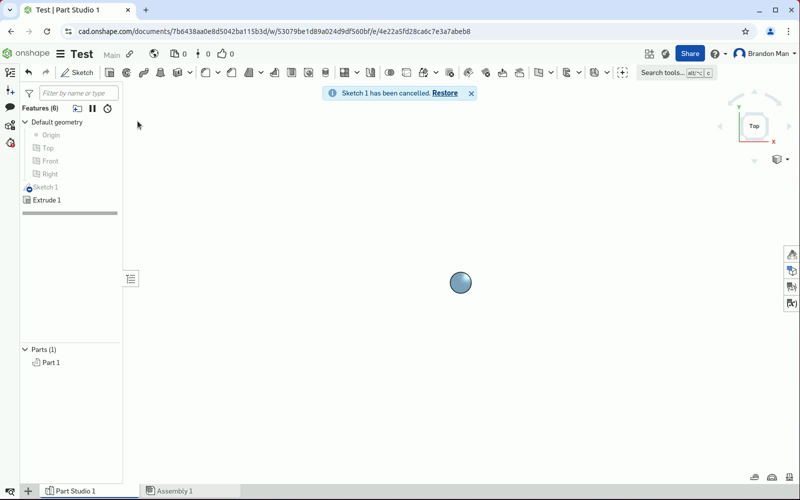
mouse_move(73, 189)
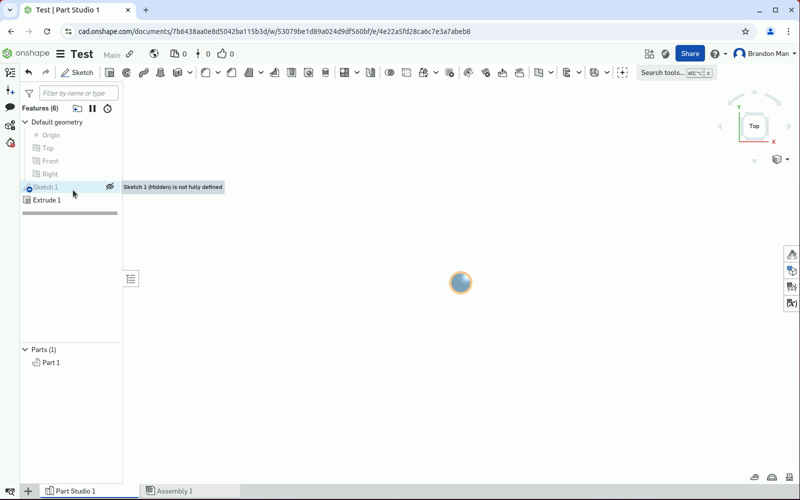
click(73, 189)
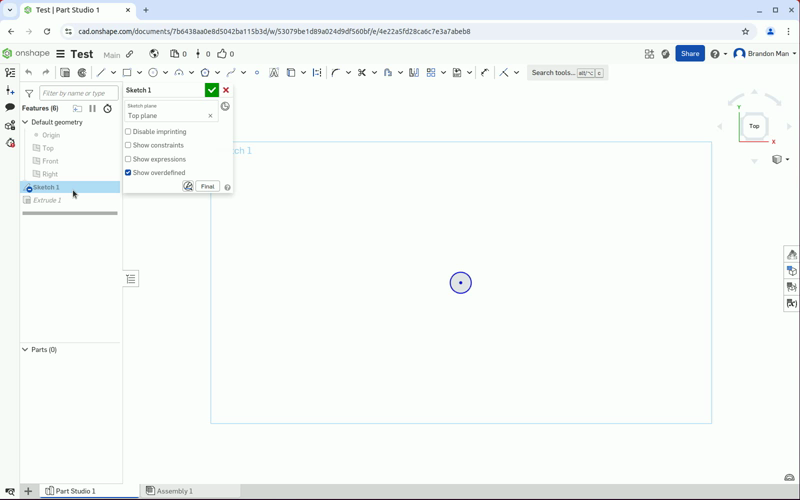
mouse_move(229, 92)
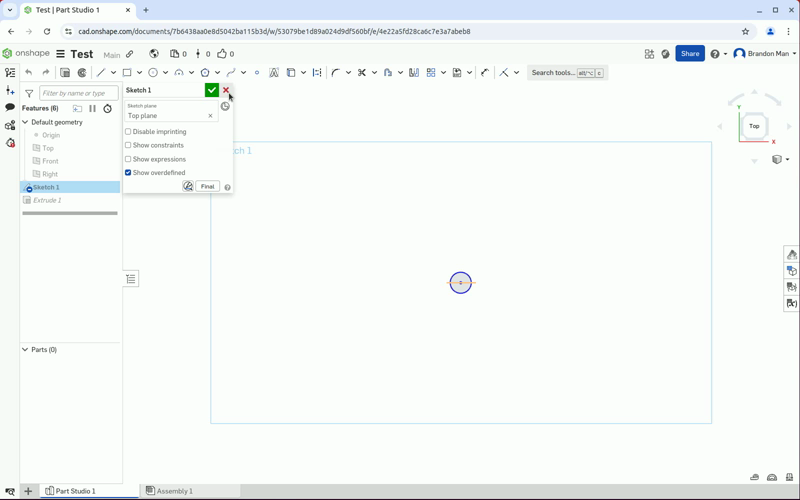
click(229, 92)
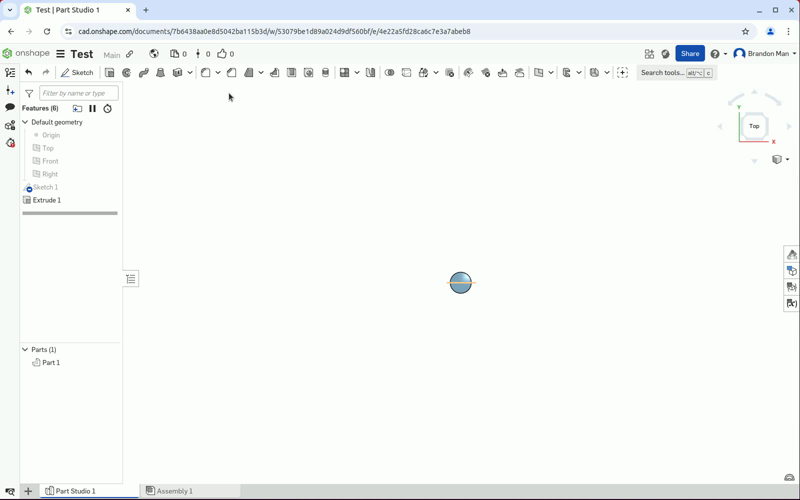
mouse_move(73, 352)
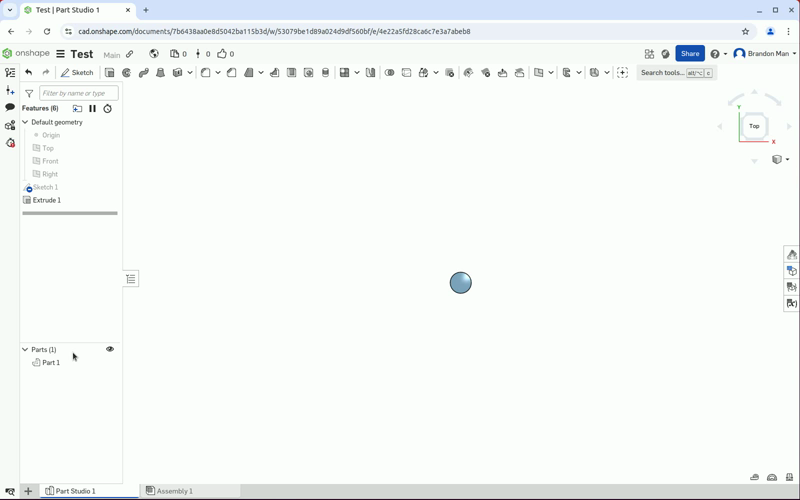
key(y)
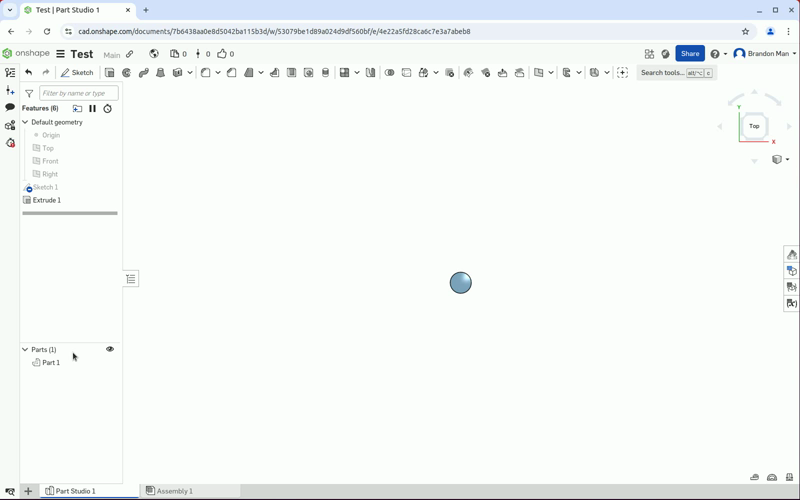
key(shift+p)
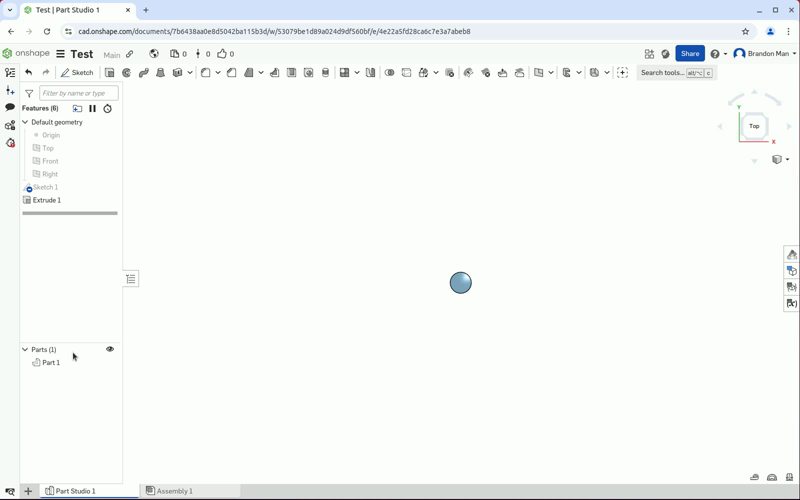
key(space)
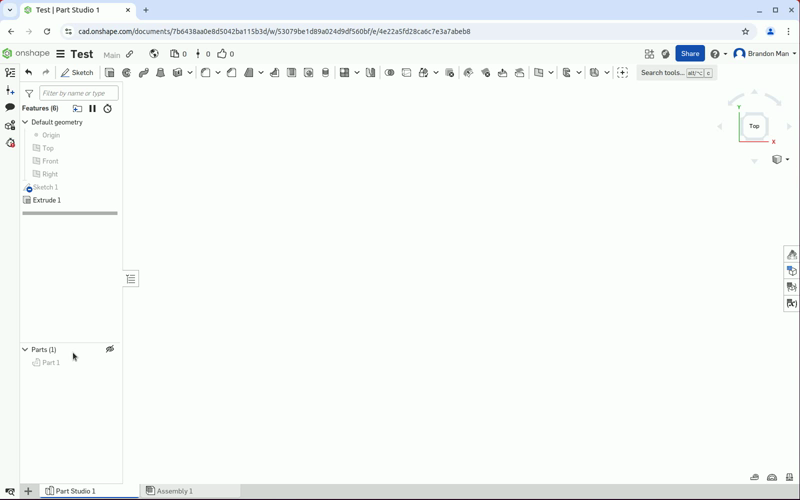
key_down(shift)
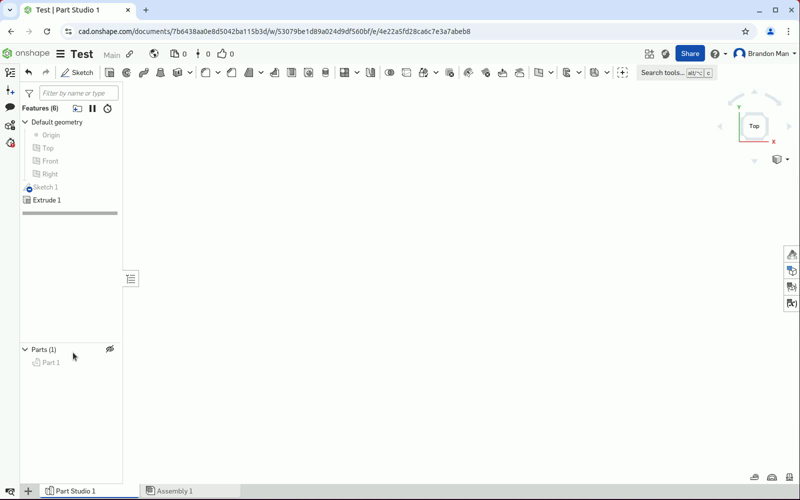
key(up)
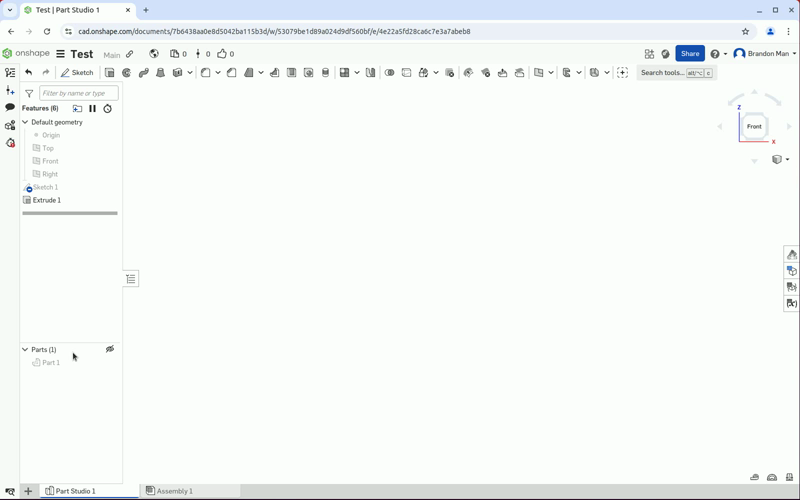
key_up(shift)
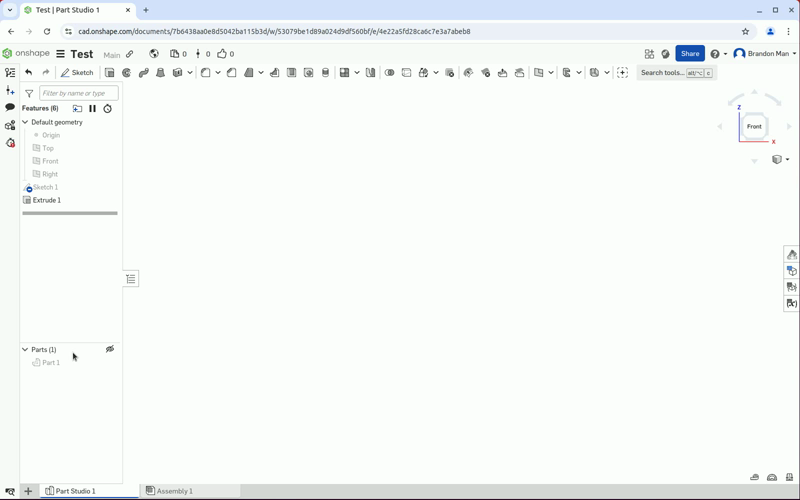
mouse_move(73, 352)
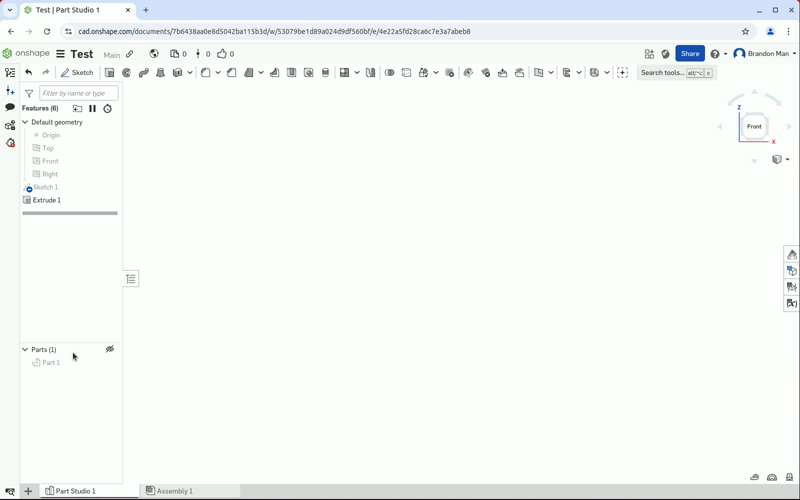
key(shift+y)
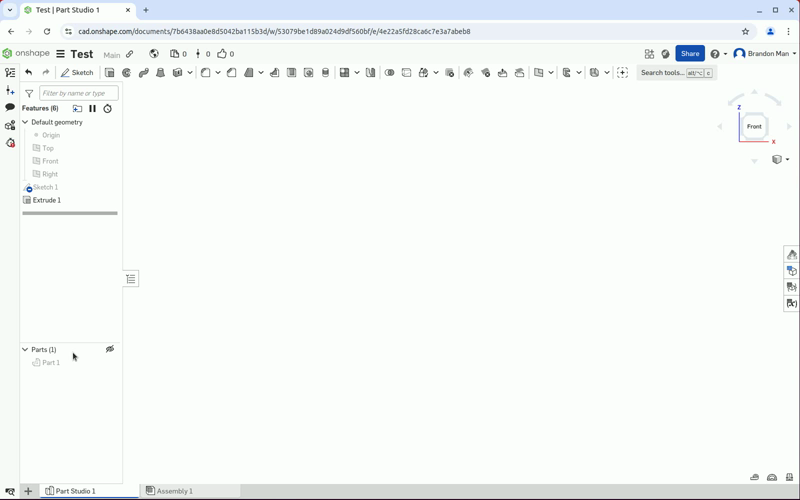
key(shift+s)
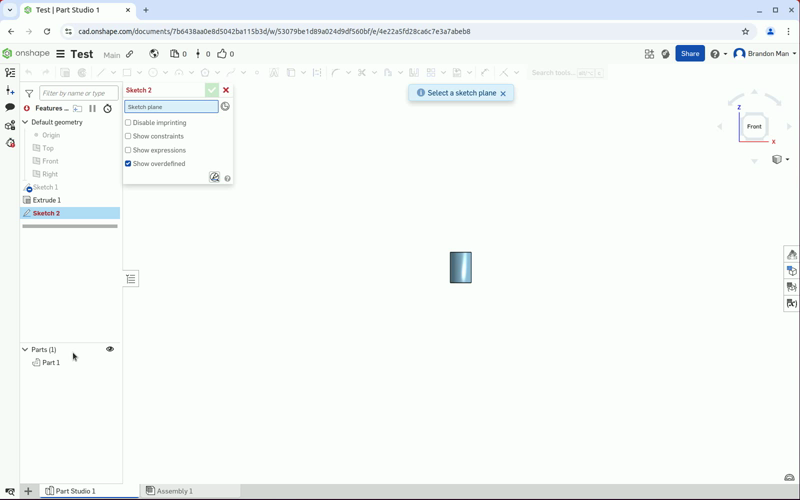
mouse_move(73, 163)
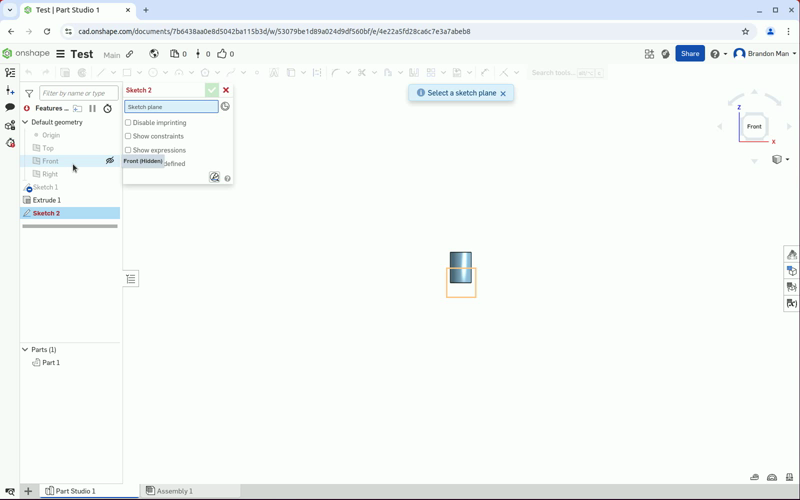
click(73, 163)
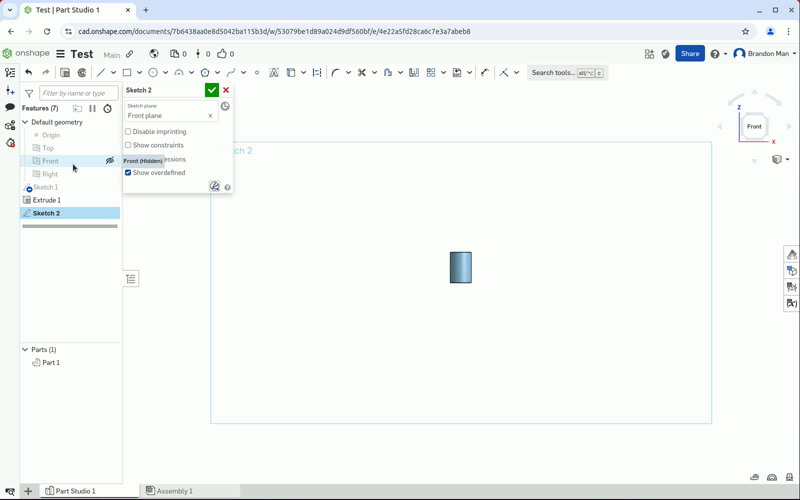
mouse_move(73, 352)
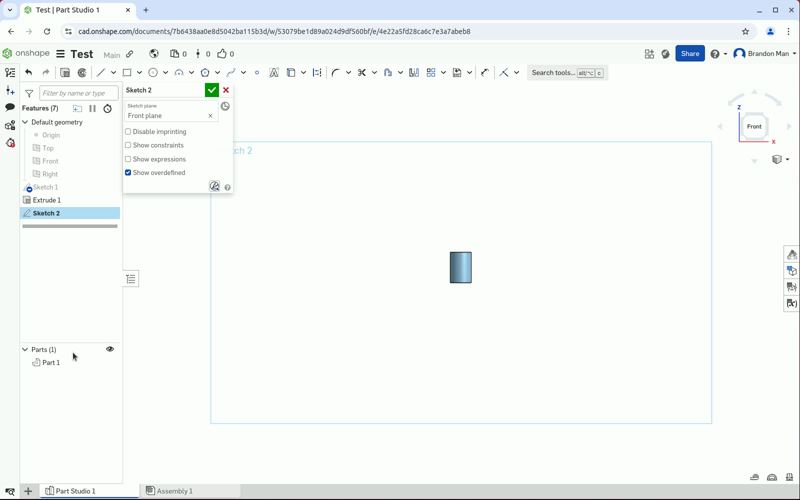
key(y)
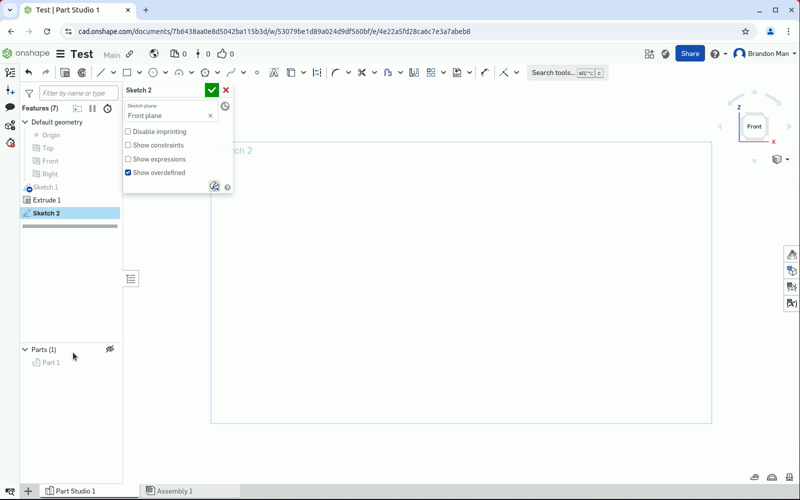
key(l)
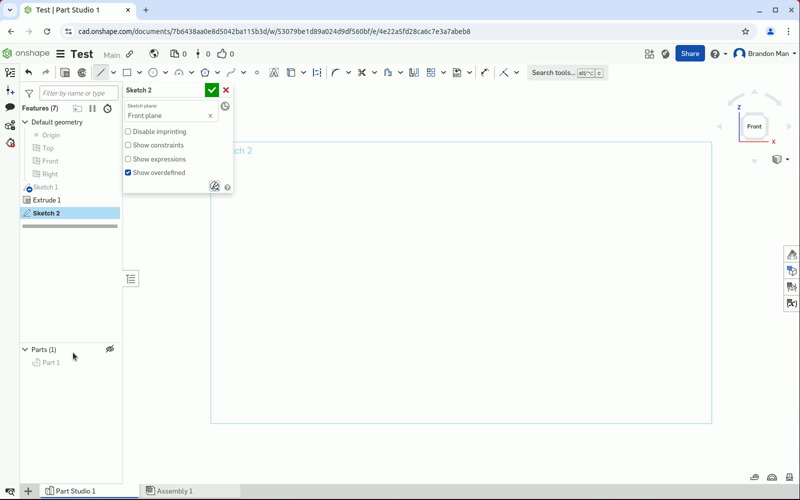
key_down(shift)
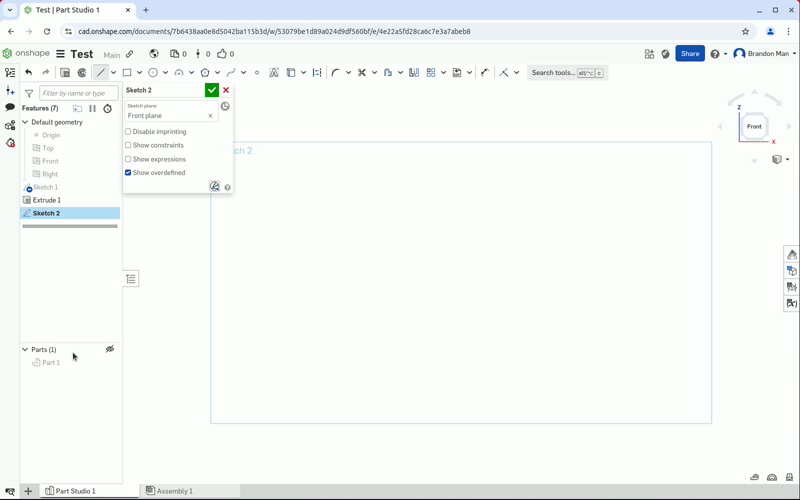
mouse_move(452, 282)
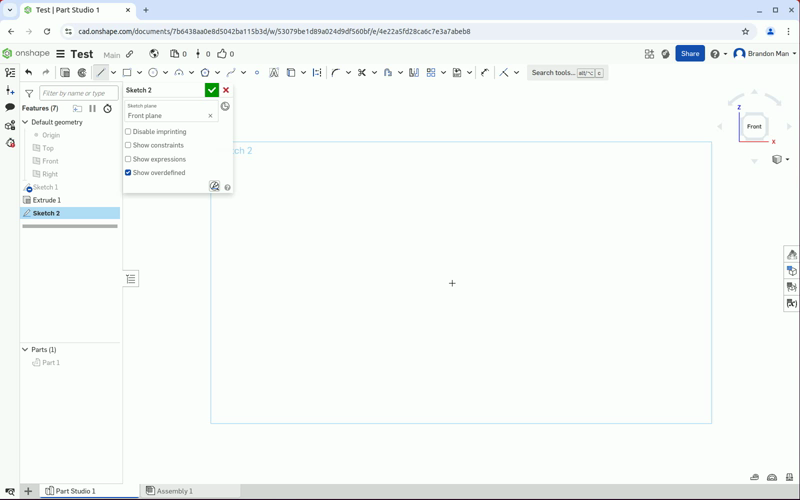
click(452, 282)
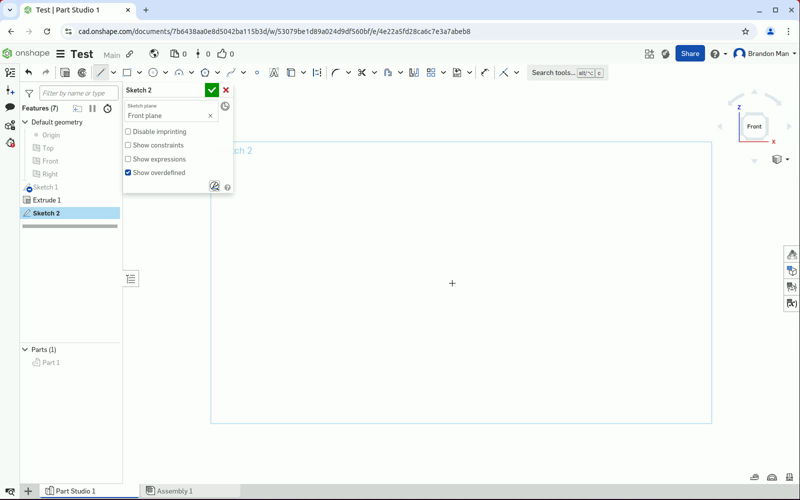
key_up(shift)
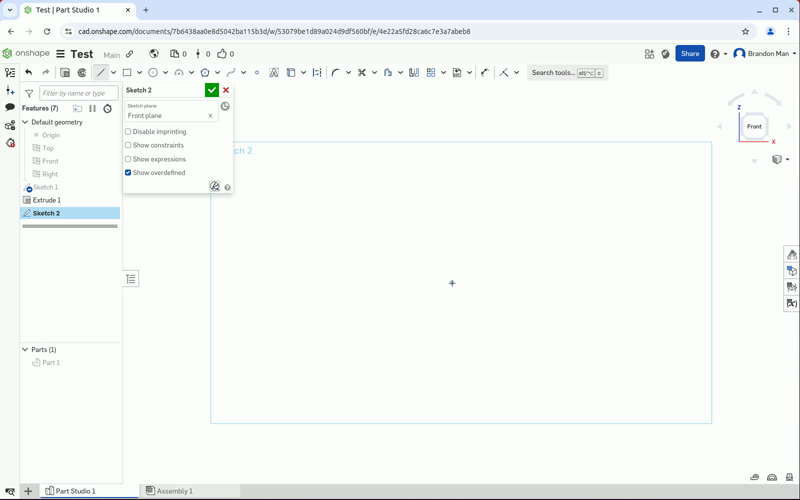
key_down(shift)
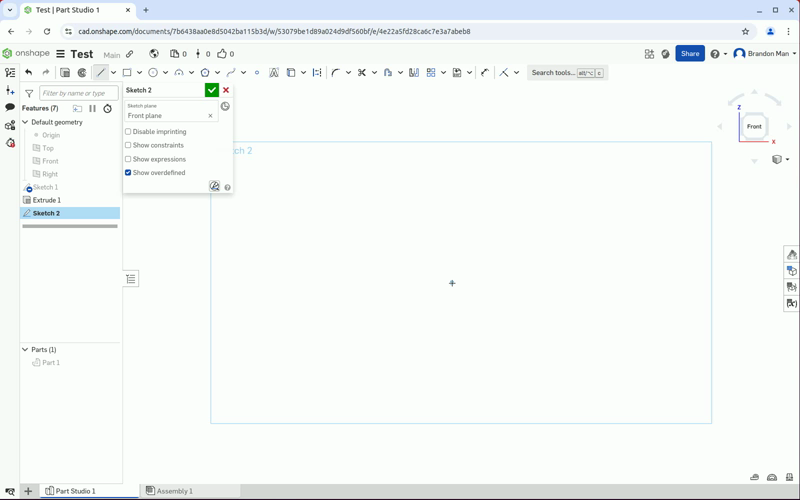
mouse_move(482, 282)
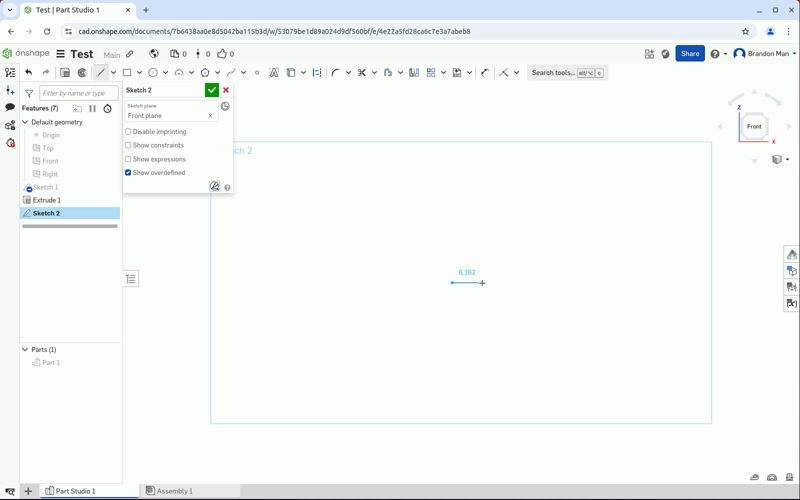
mouse_move(468, 282)
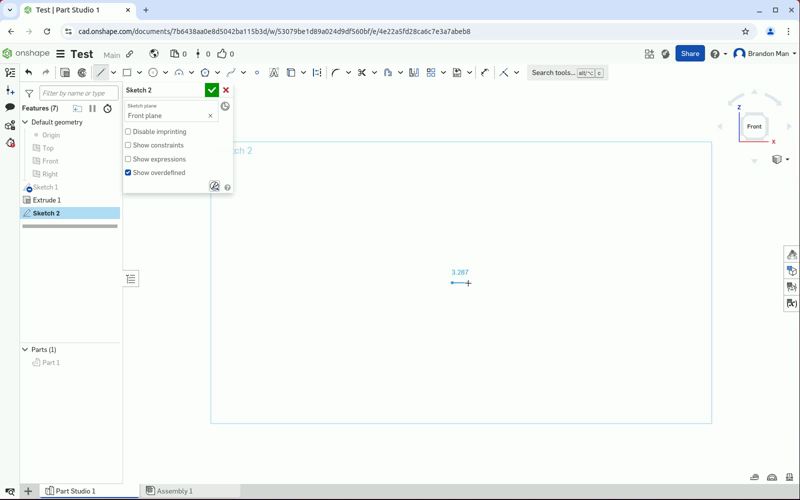
click(468, 282)
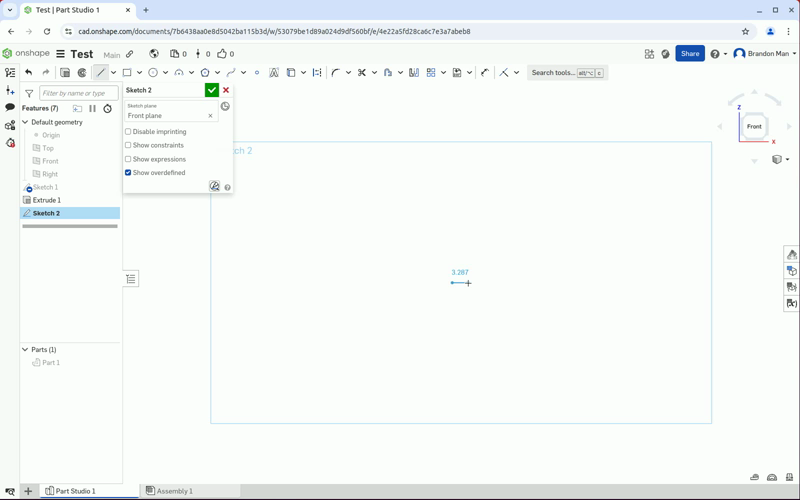
key_up(shift)
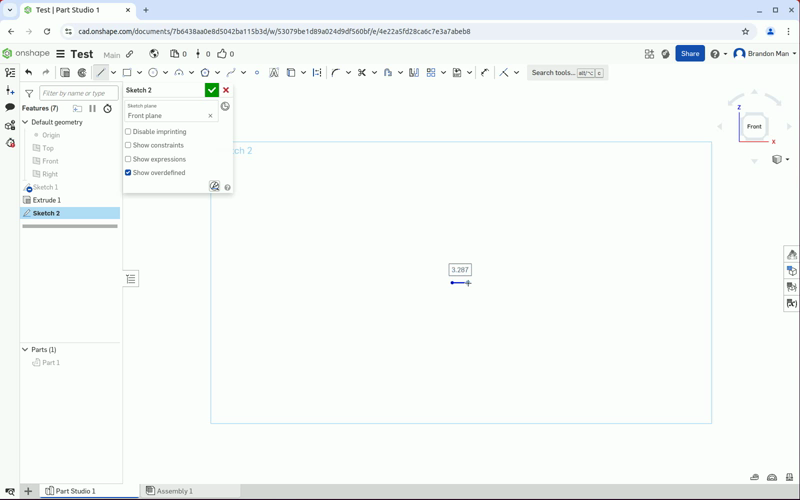
key_down(shift)
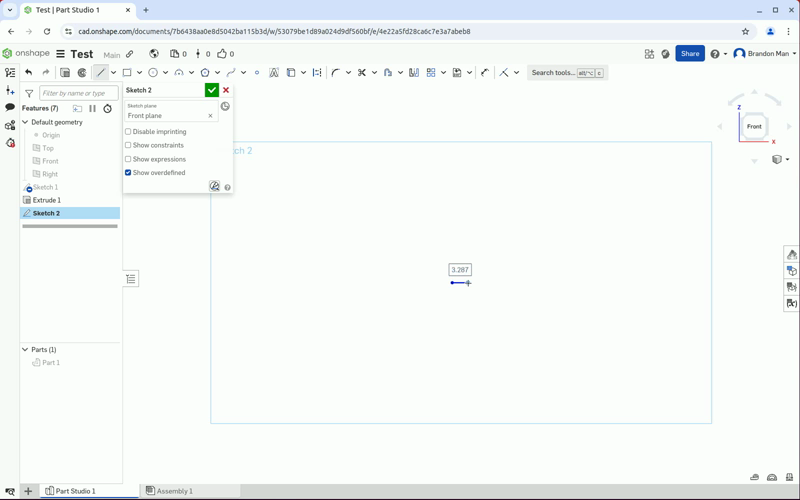
mouse_move(498, 282)
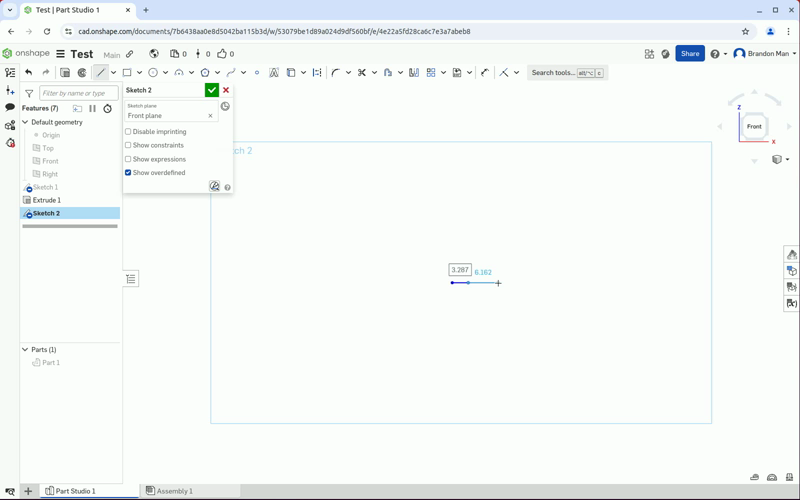
mouse_move(468, 251)
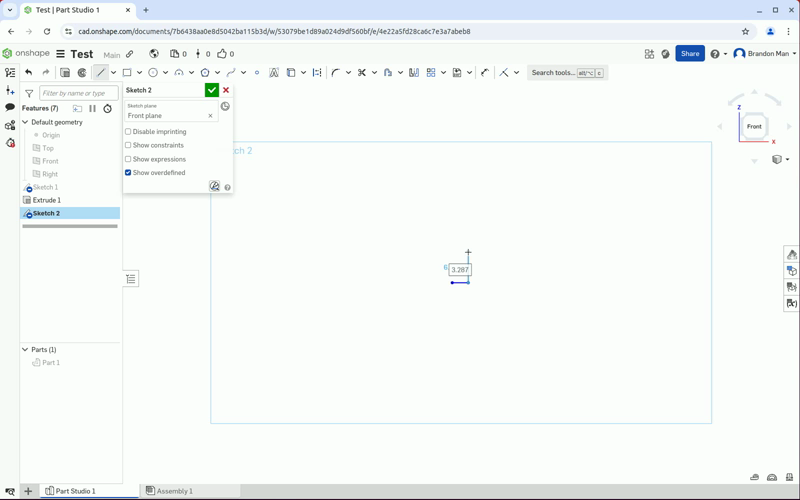
click(468, 251)
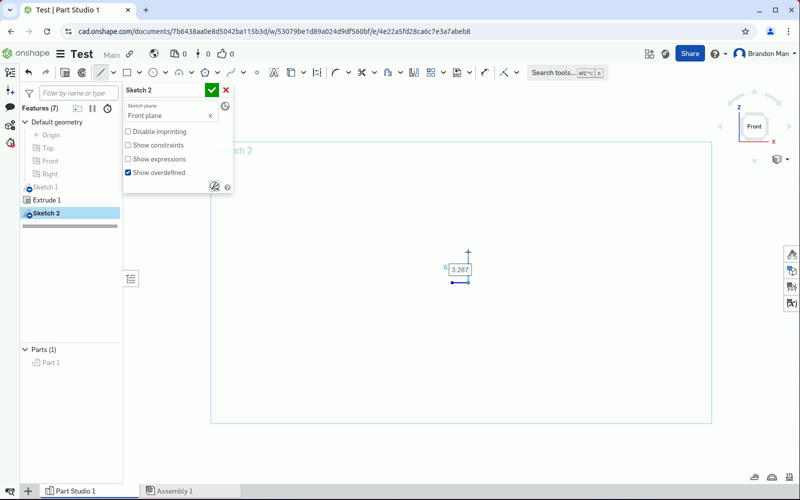
key_up(shift)
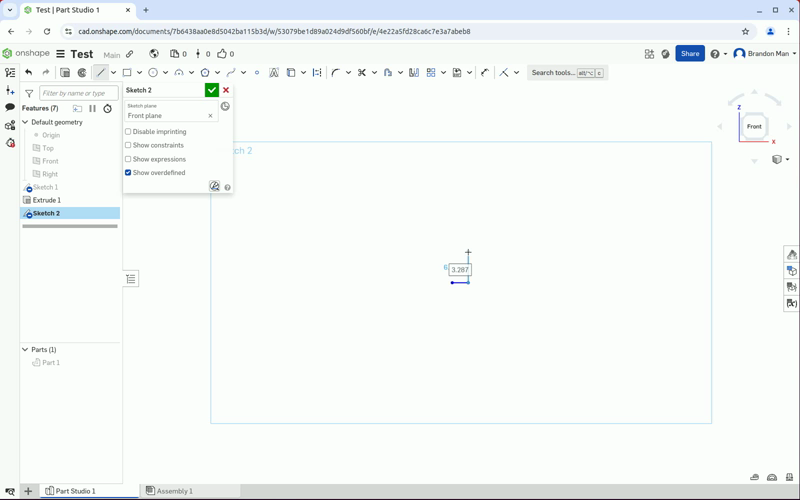
key_down(shift)
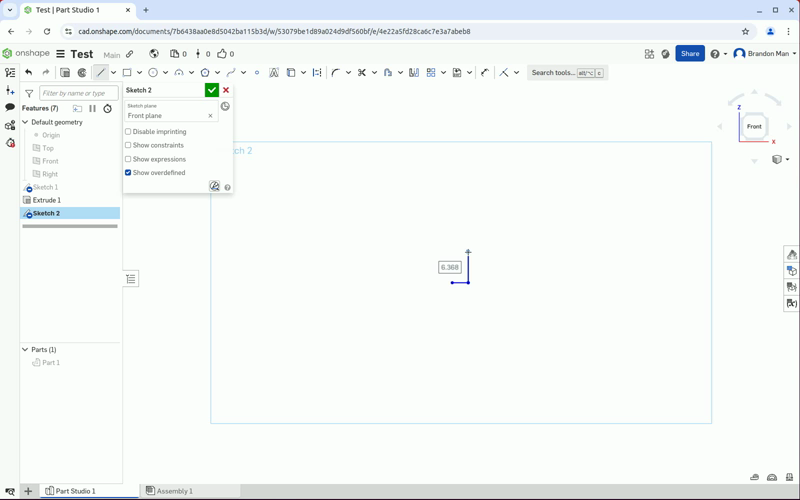
mouse_move(498, 251)
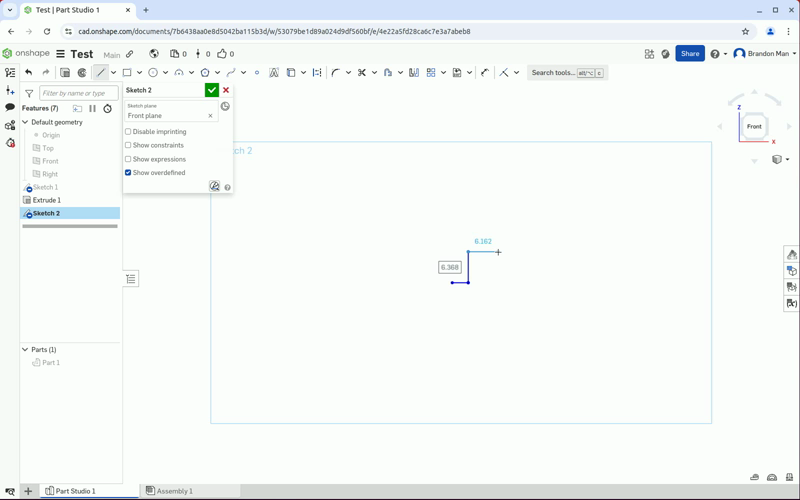
mouse_move(452, 251)
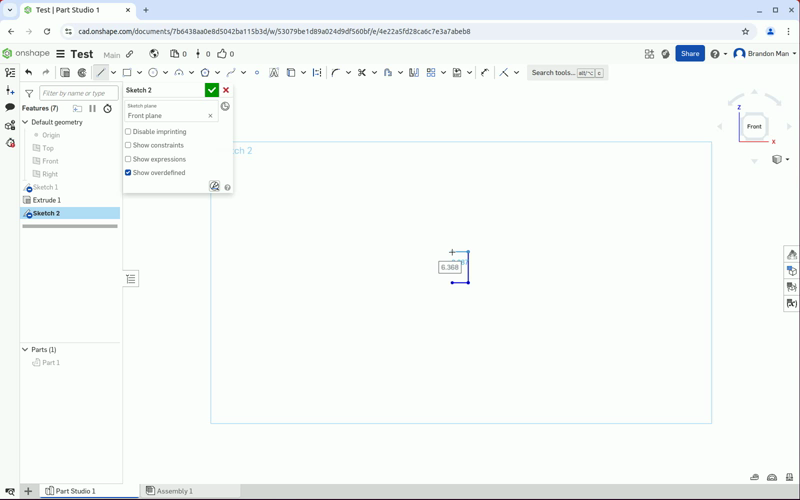
click(452, 251)
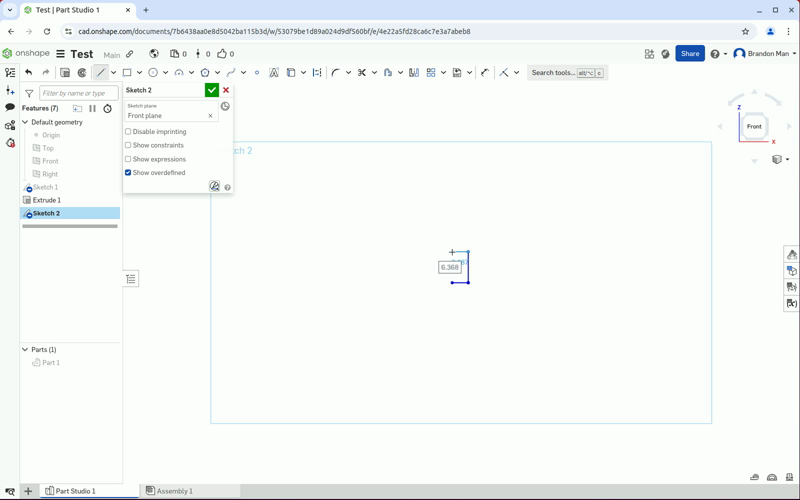
key_up(shift)
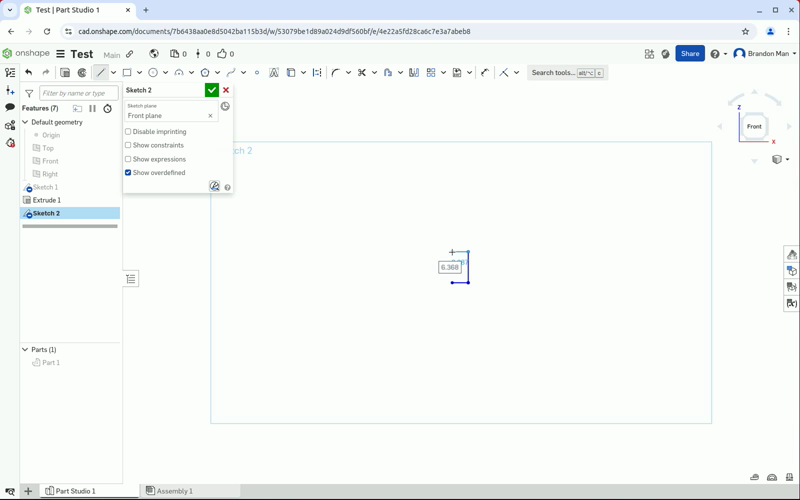
mouse_move(482, 251)
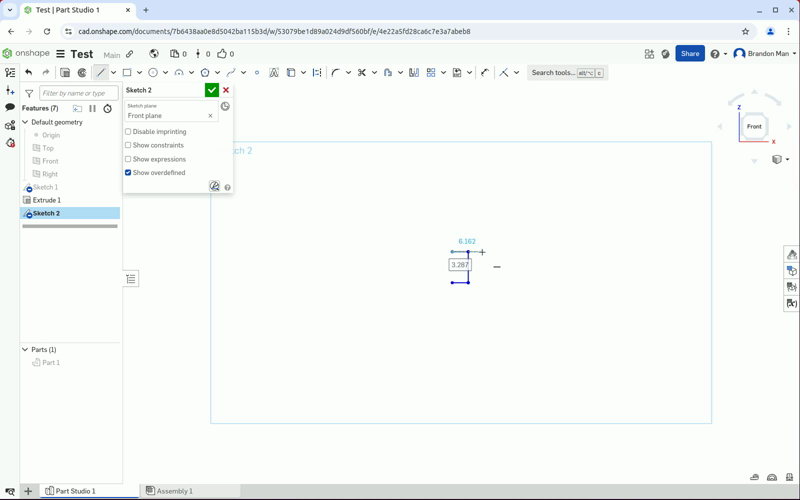
key_down(shift)
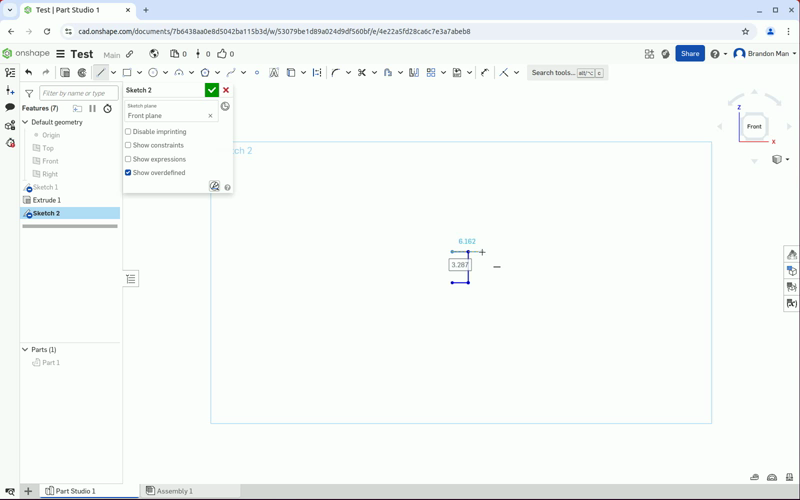
mouse_move(452, 282)
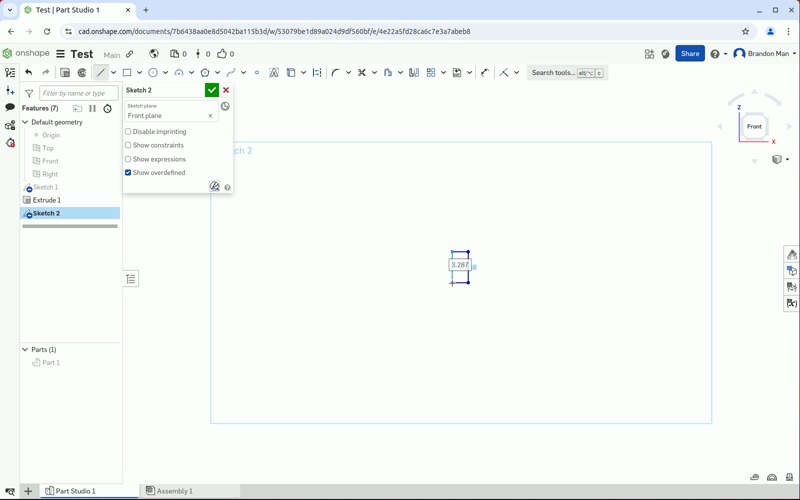
key_up(shift)
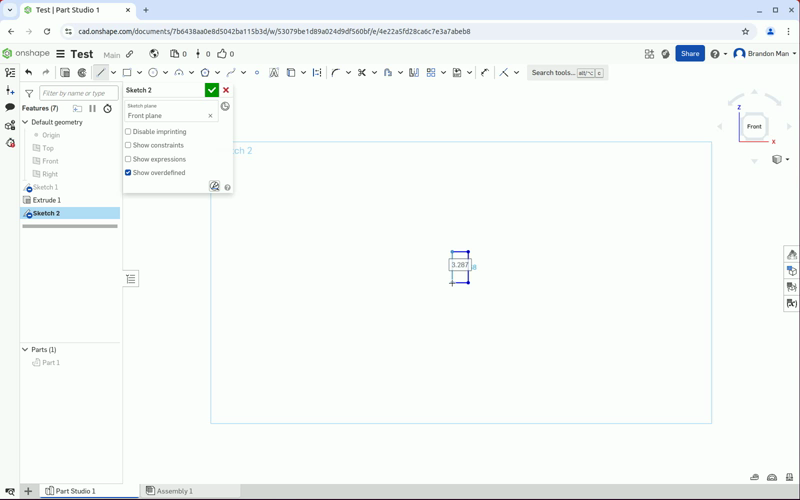
click(452, 282)
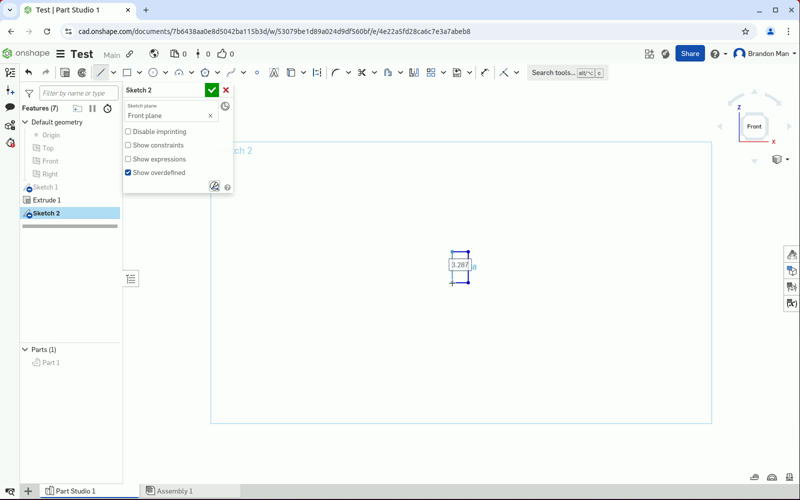
key(esc)
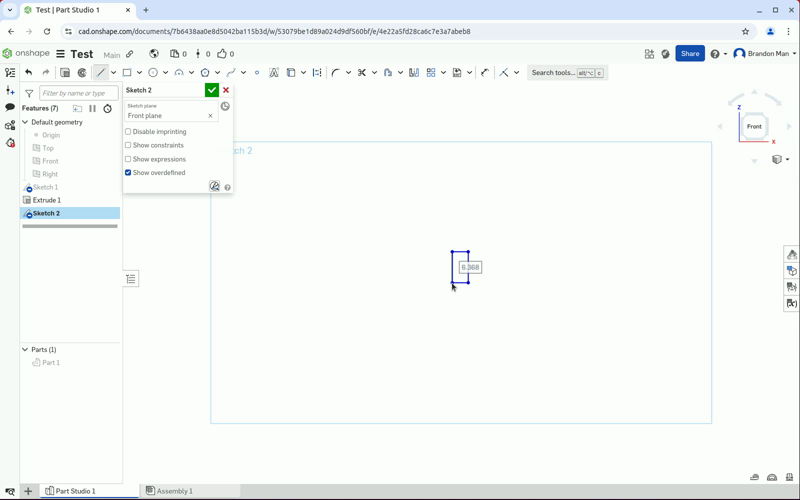
mouse_move(458, 258)
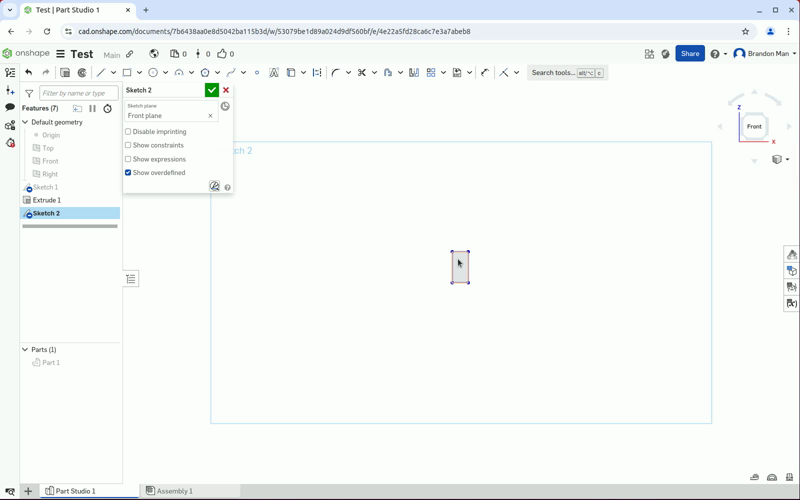
scroll(6)
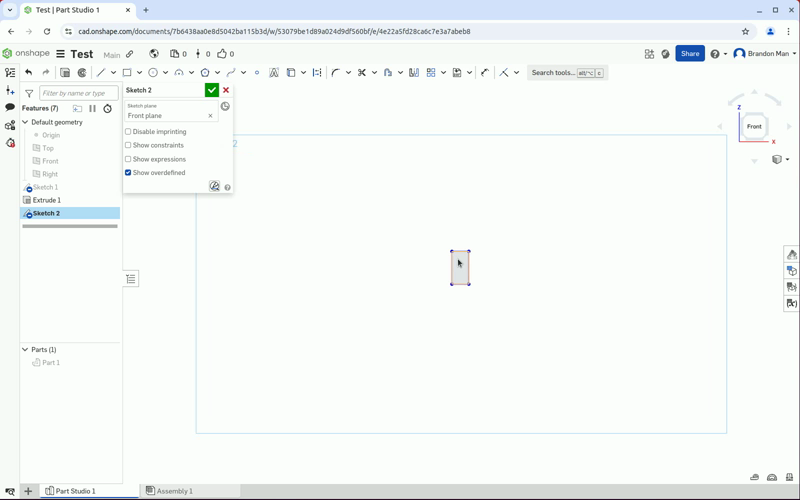
scroll(6)
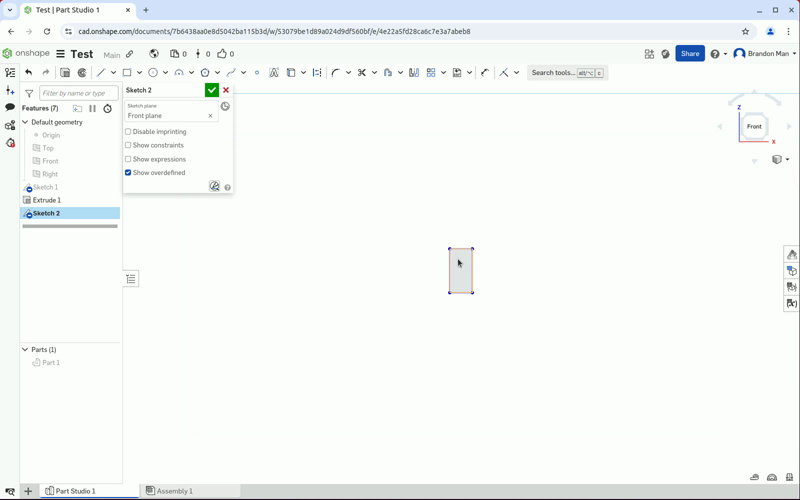
scroll(6)
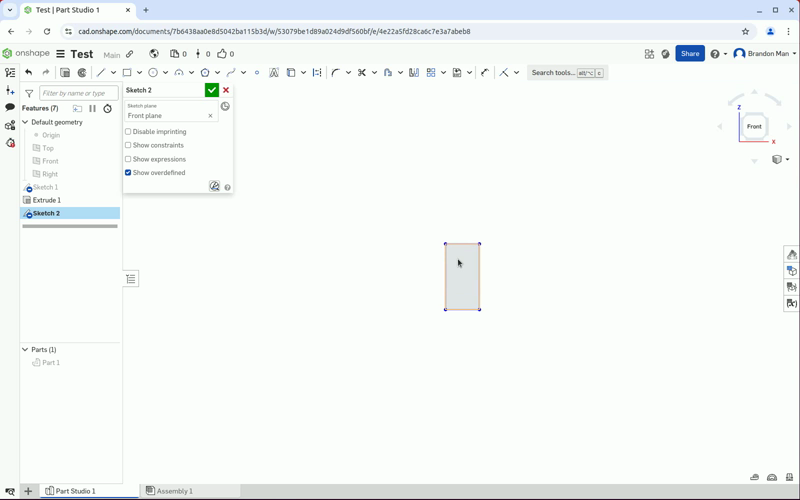
scroll(6)
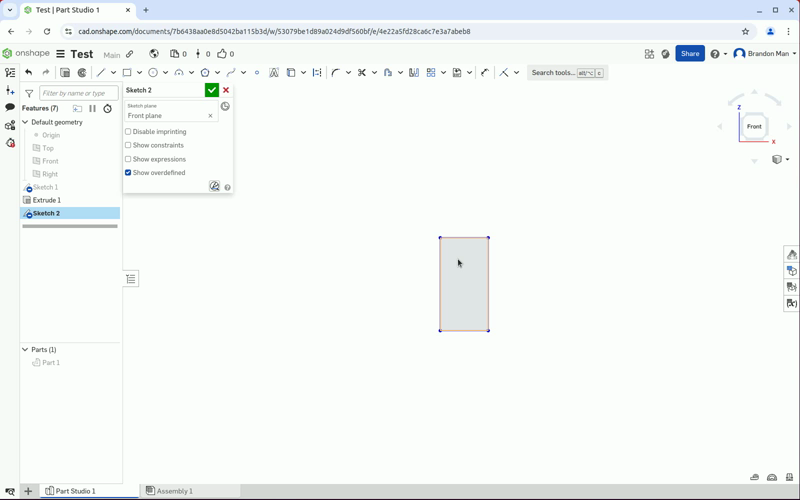
scroll(6)
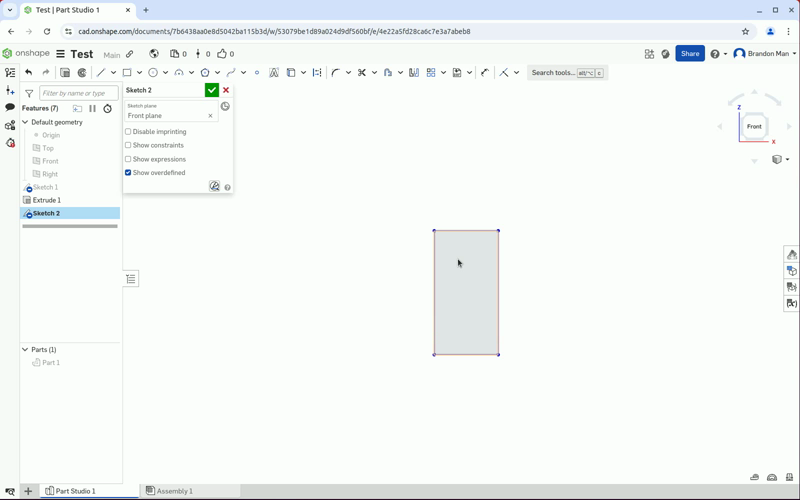
scroll(6)
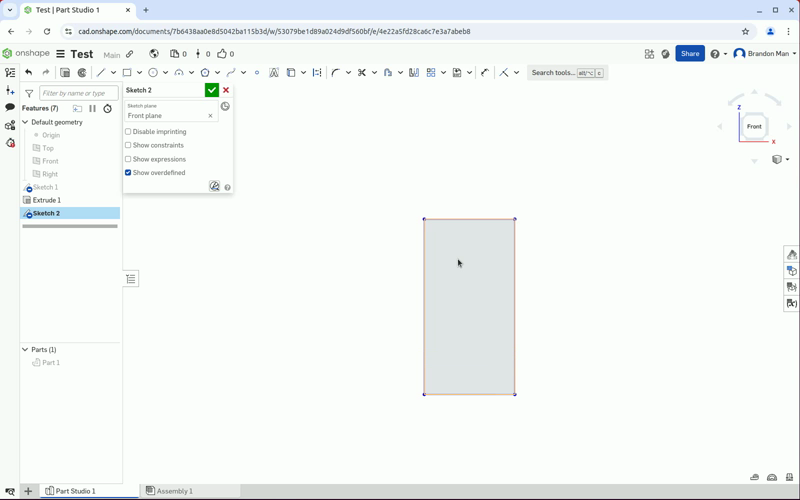
scroll(6)
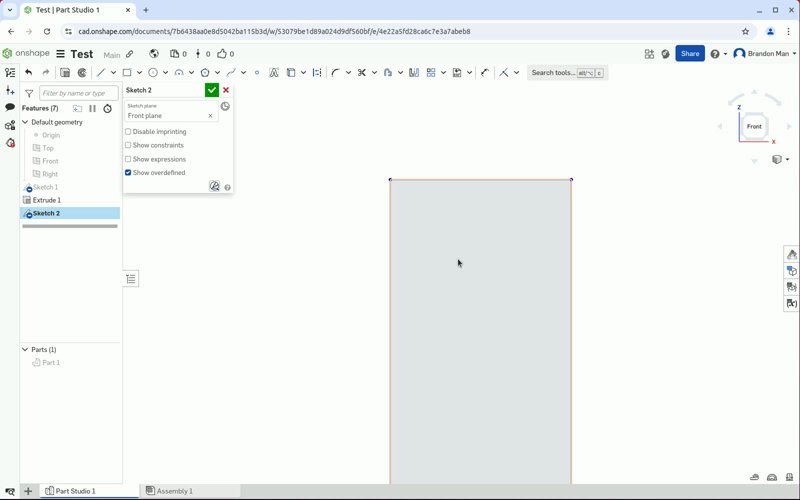
click(458, 258)
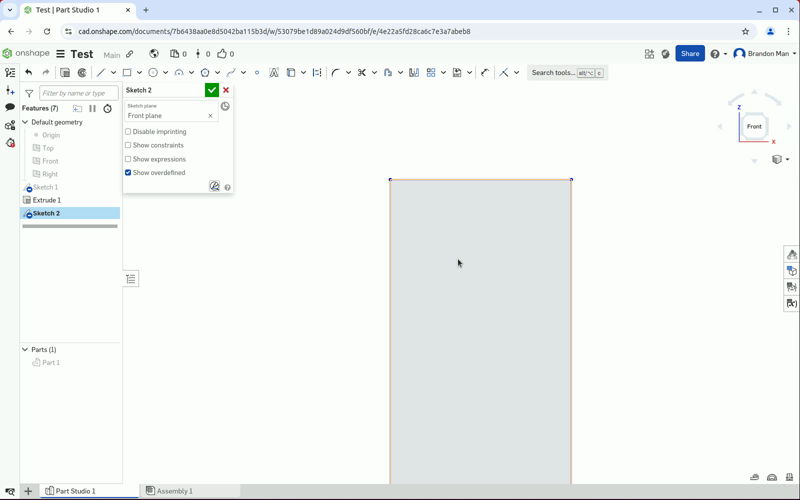
scroll(-6)
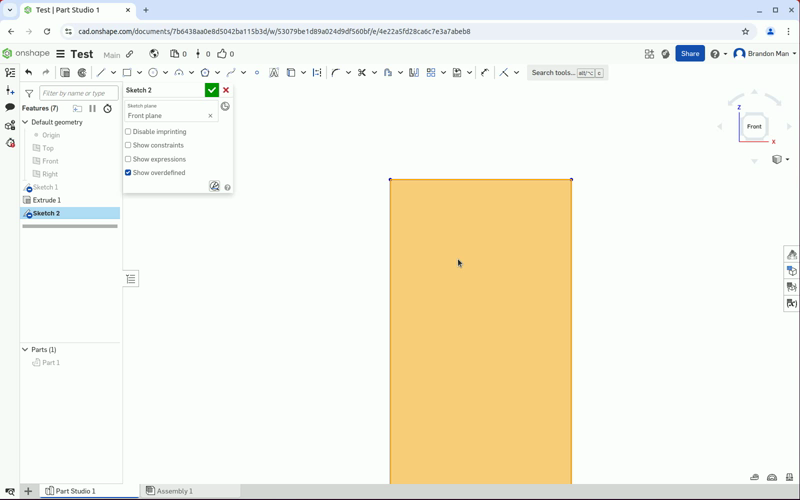
scroll(-6)
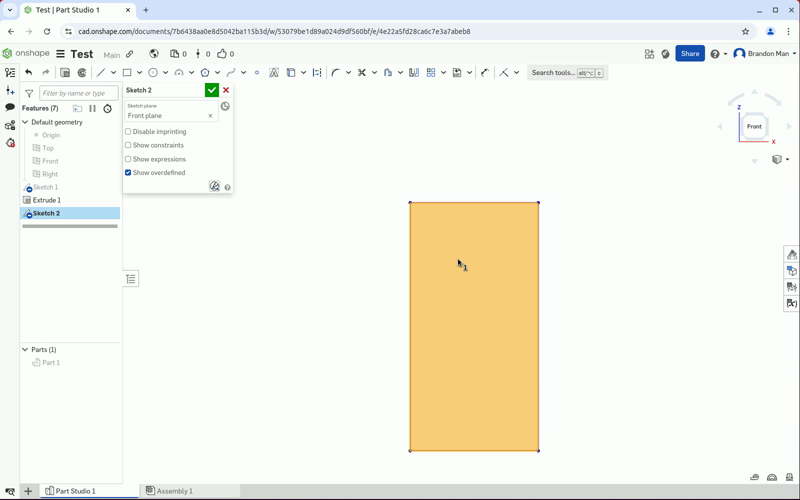
scroll(-6)
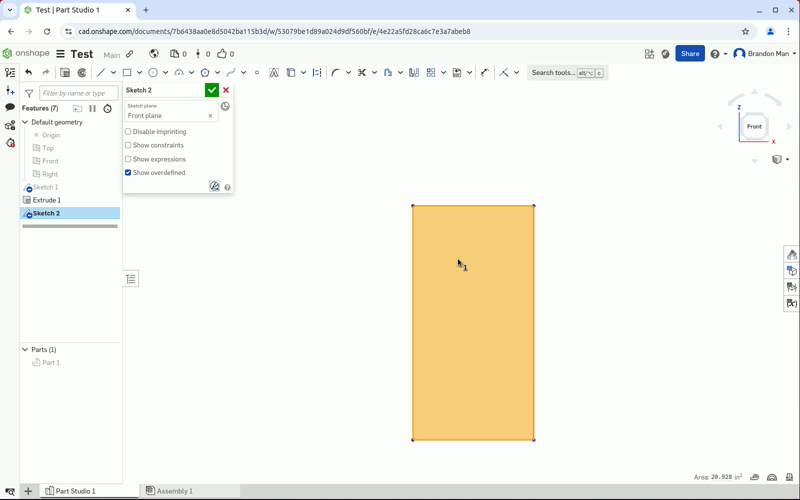
scroll(-6)
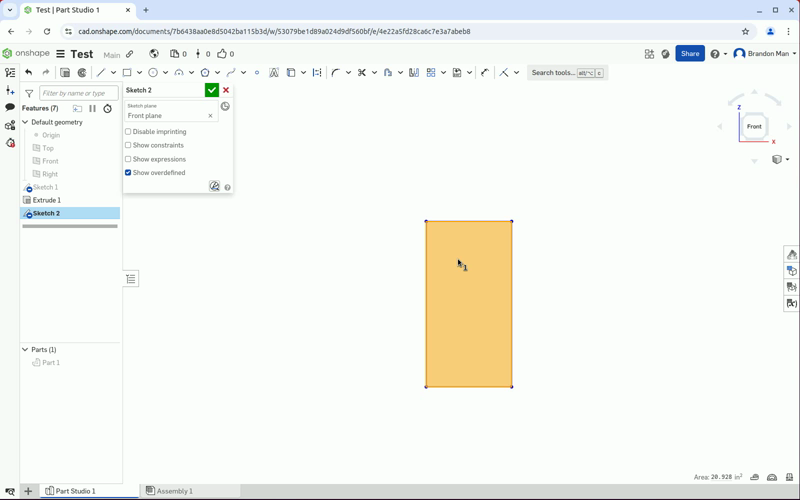
scroll(-6)
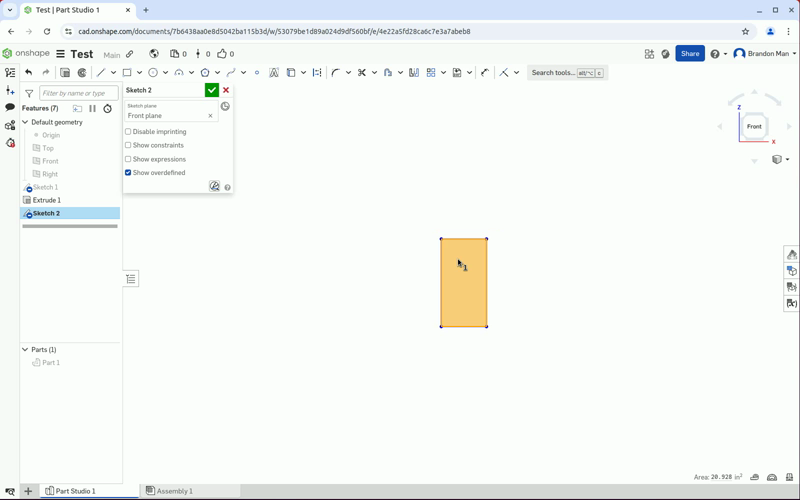
scroll(-6)
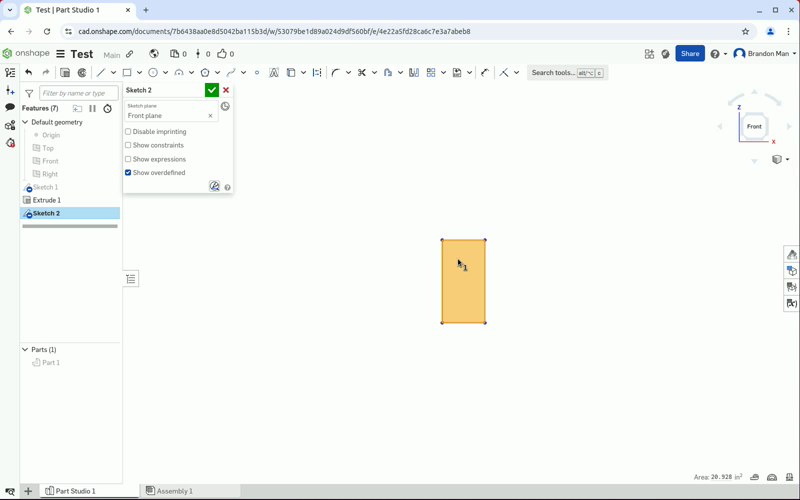
scroll(-6)
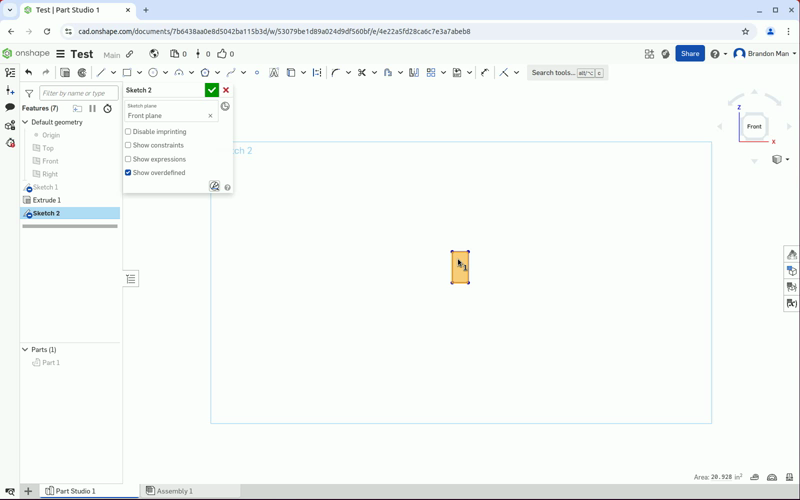
mouse_move(73, 352)
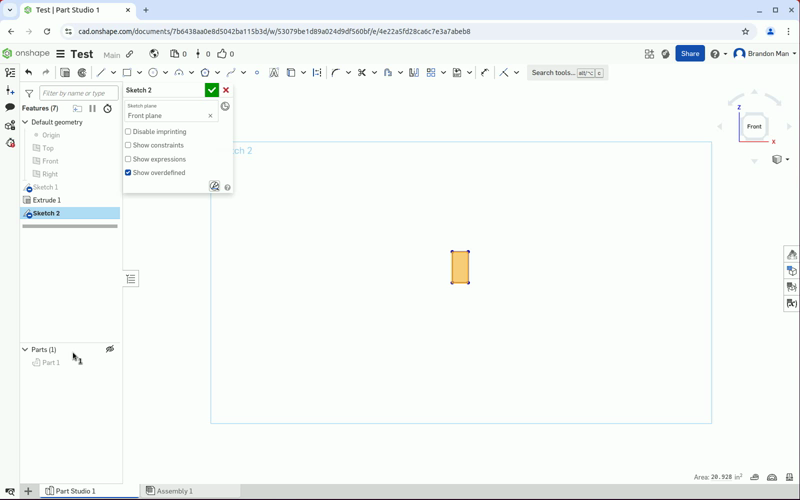
key(shift+y)
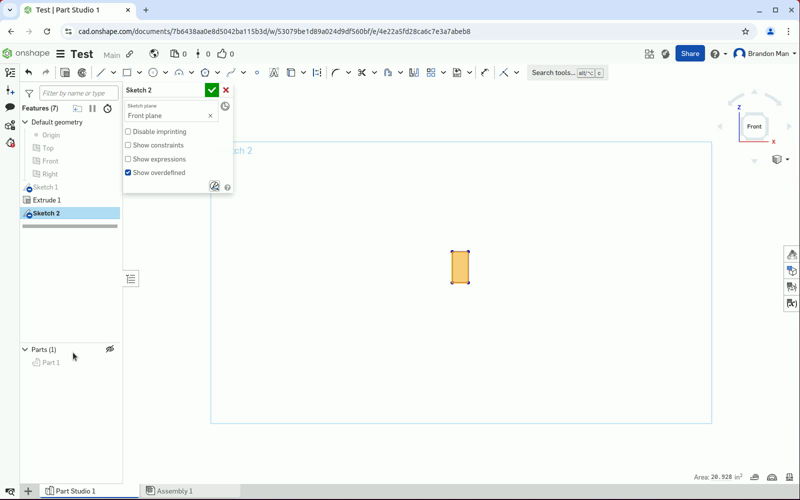
key(shift+e)
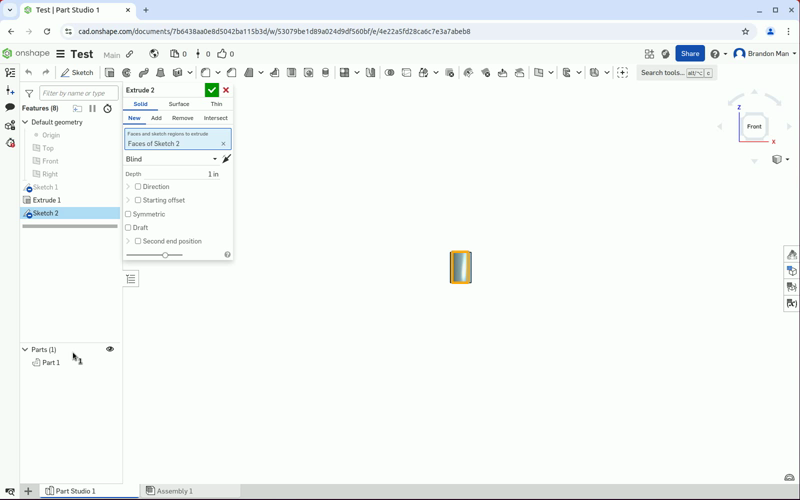
mouse_move(143, 106)
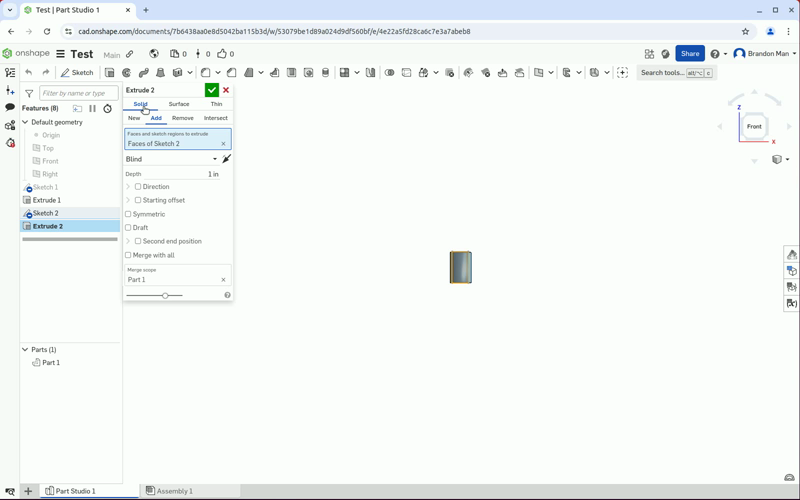
click(143, 106)
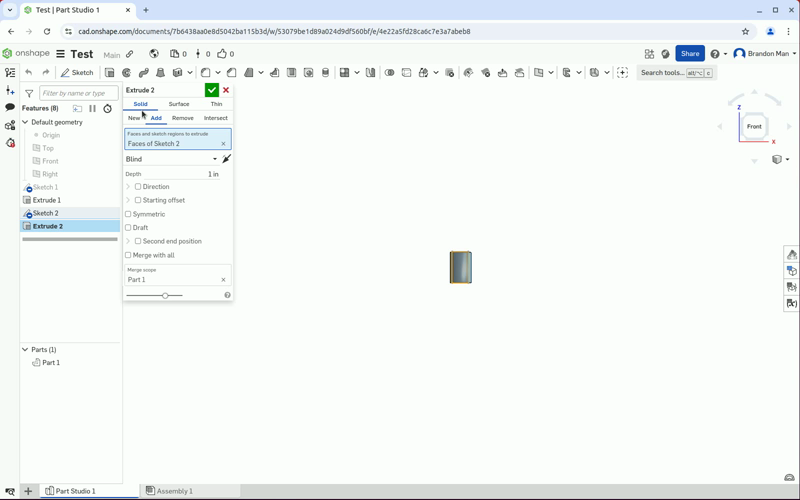
mouse_move(137, 120)
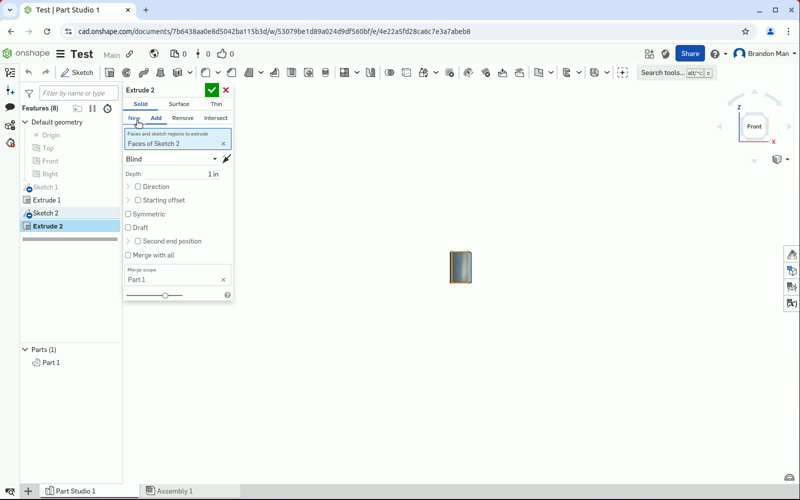
click(137, 120)
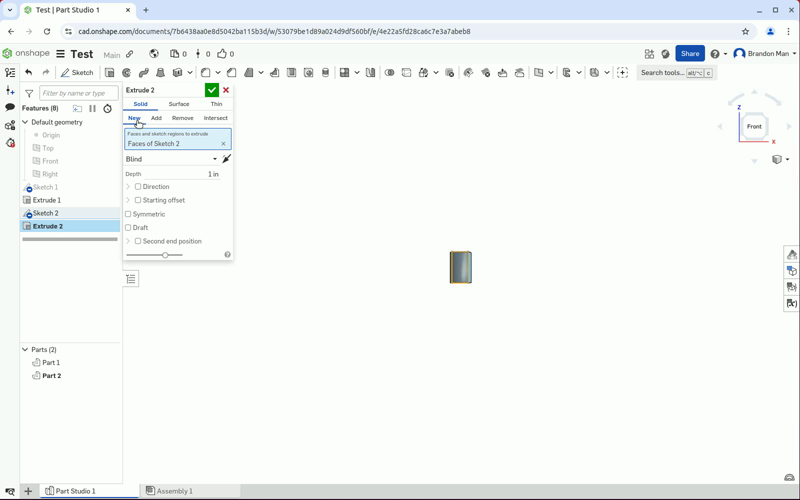
key(tab, 4)
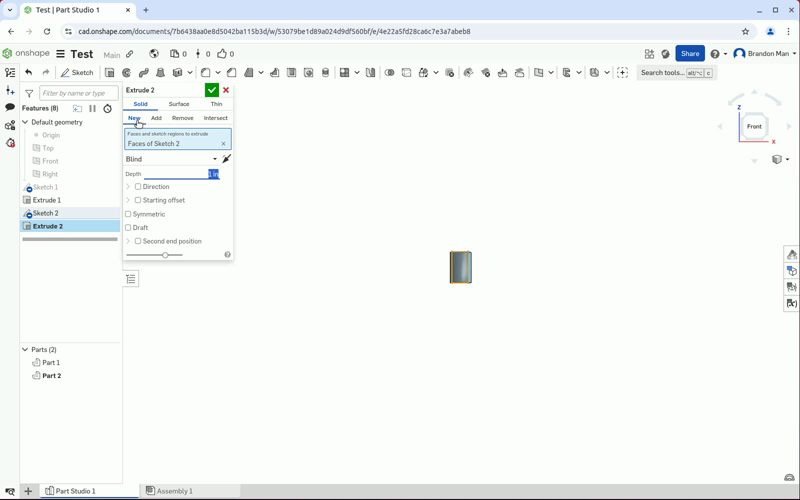
text(23.108)
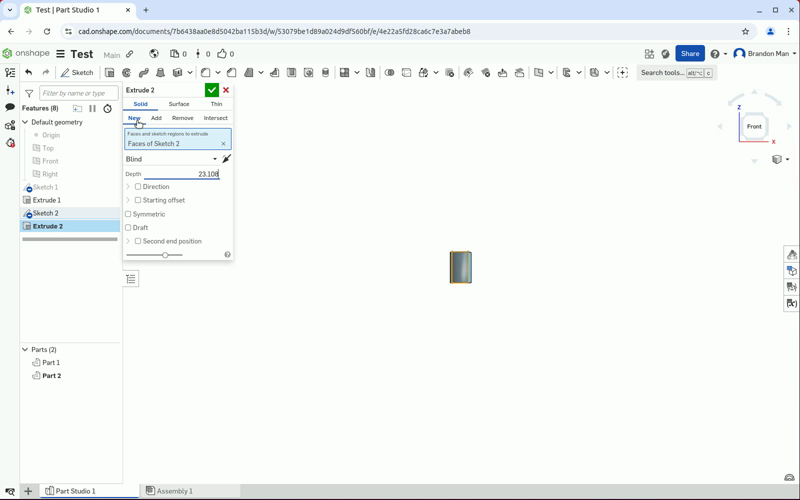
key(enter)
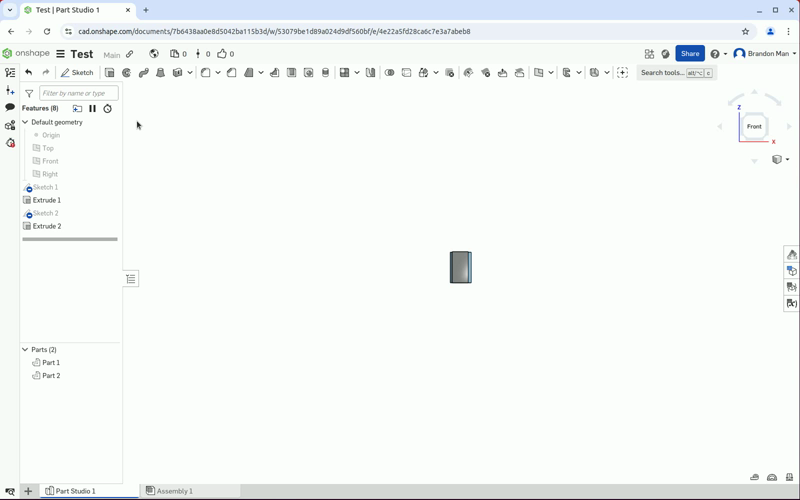
key(shift+h)
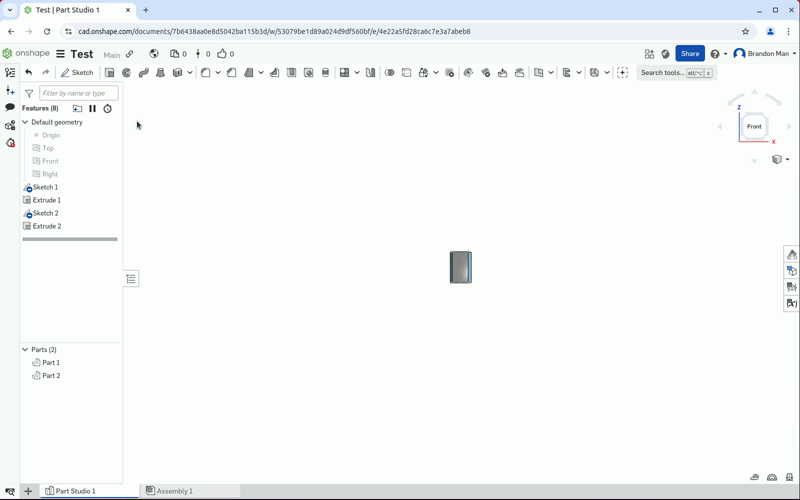
key(shift+h)
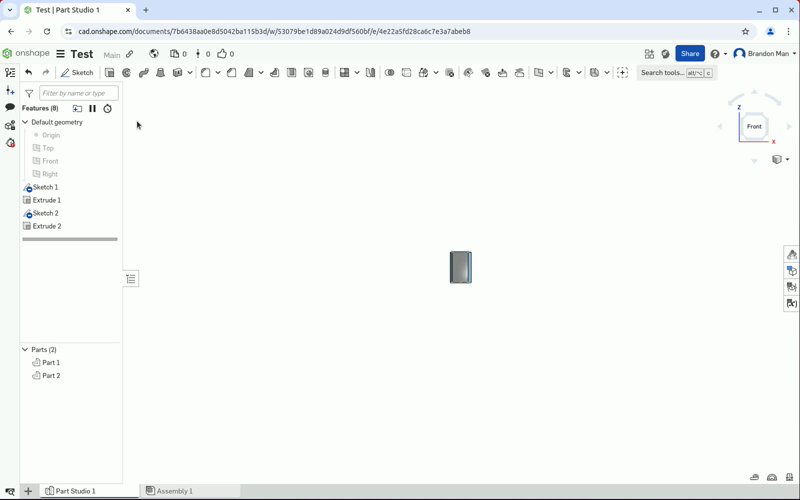
key(shift+7)
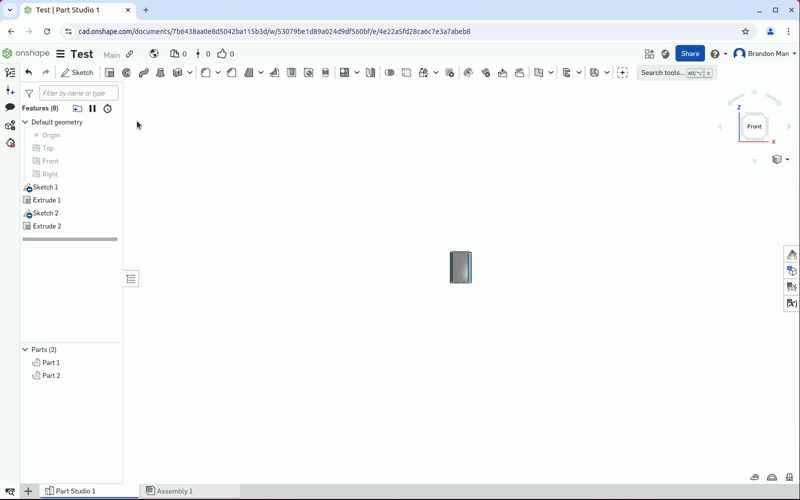
key(left, 2)
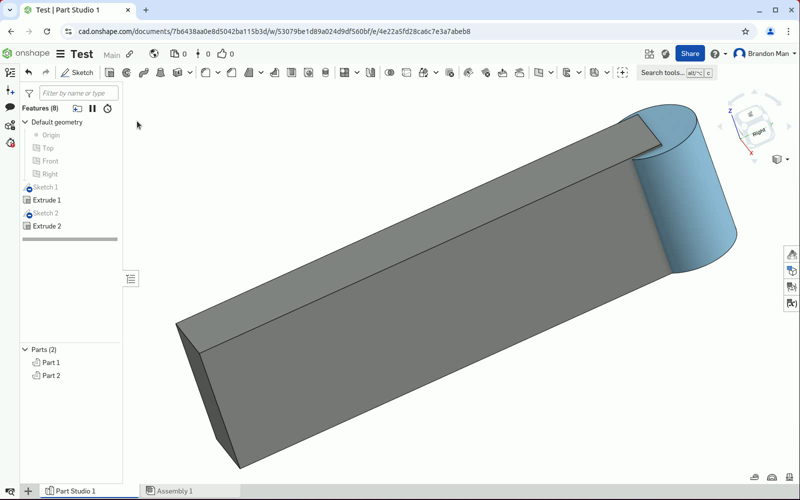
key(down, 2)
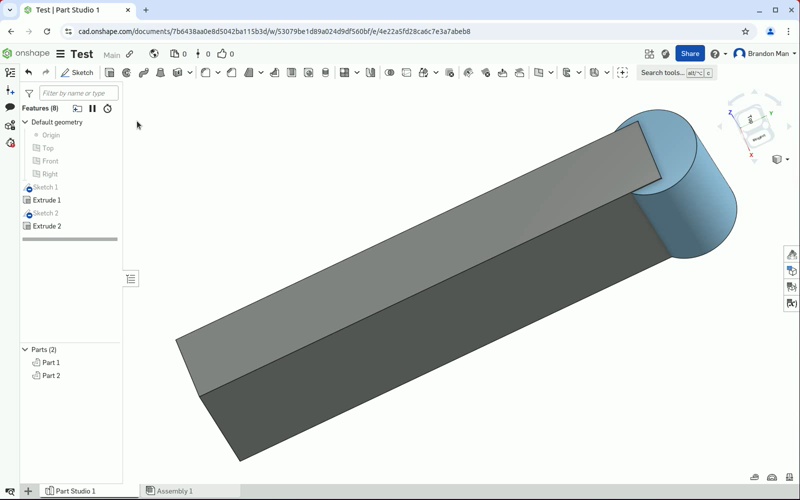
key(up, 2)
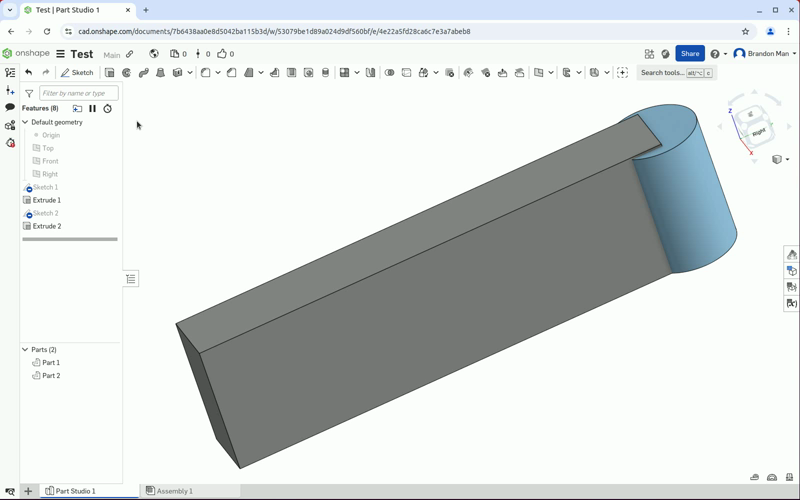
key(right, 2)
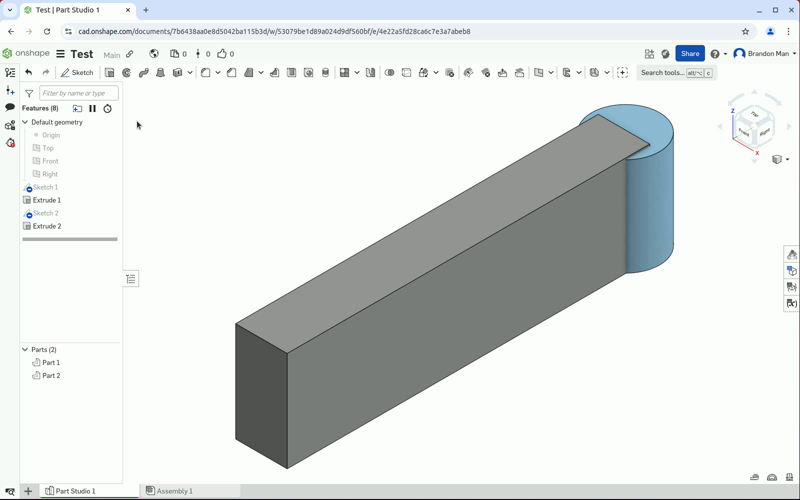
mouse_move(73, 189)
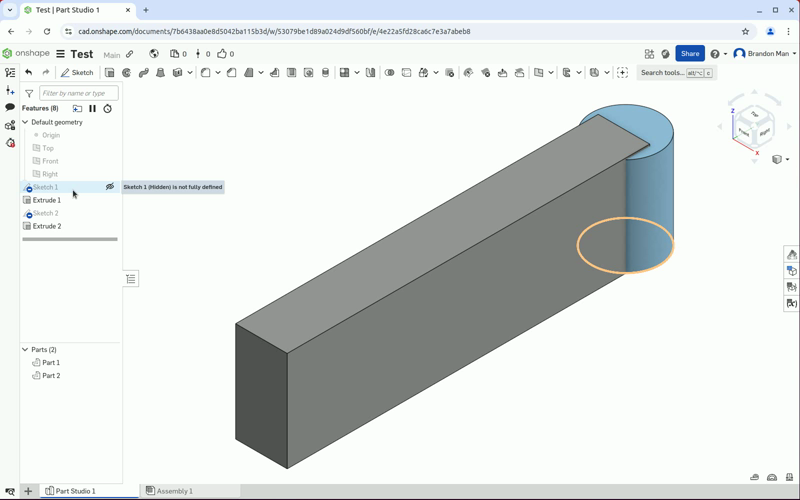
click(73, 189)